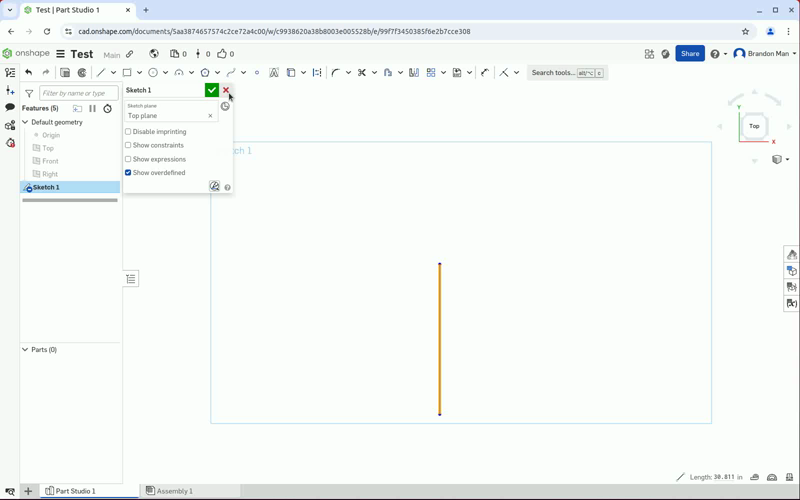
key(shift+h)
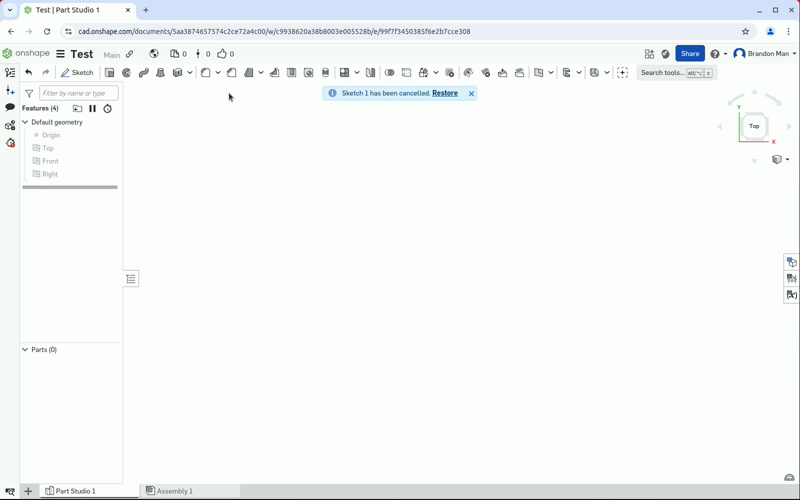
mouse_move(73, 352)
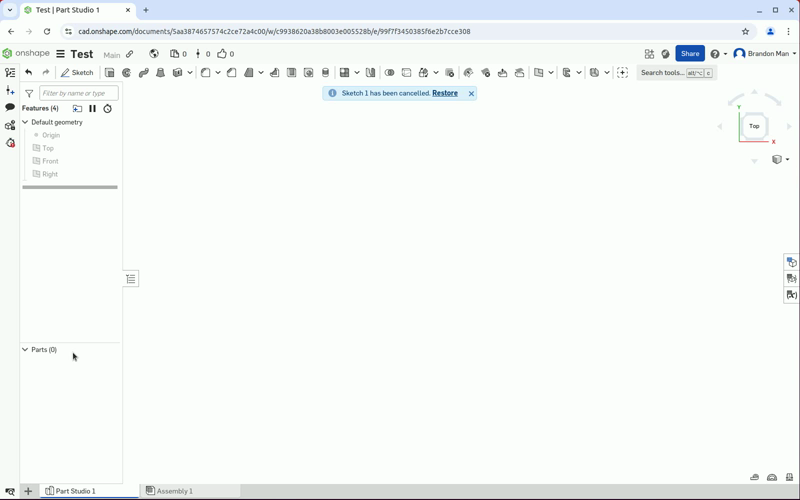
key(y)
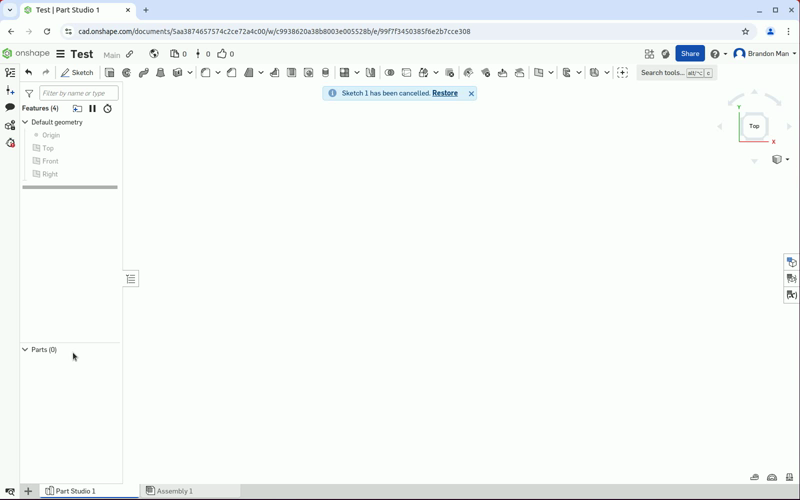
key(shift+p)
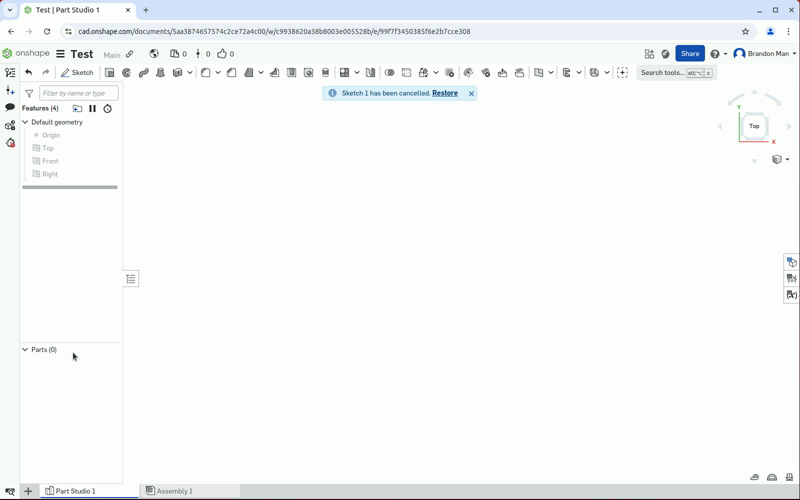
key(space)
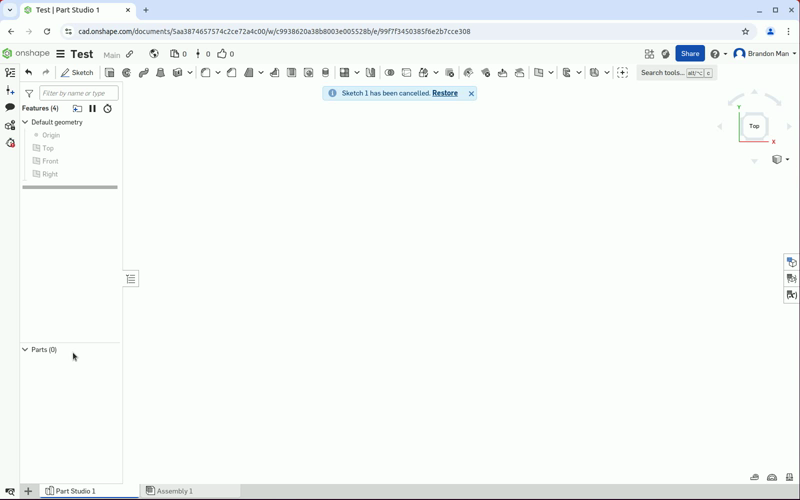
key_down(shift)
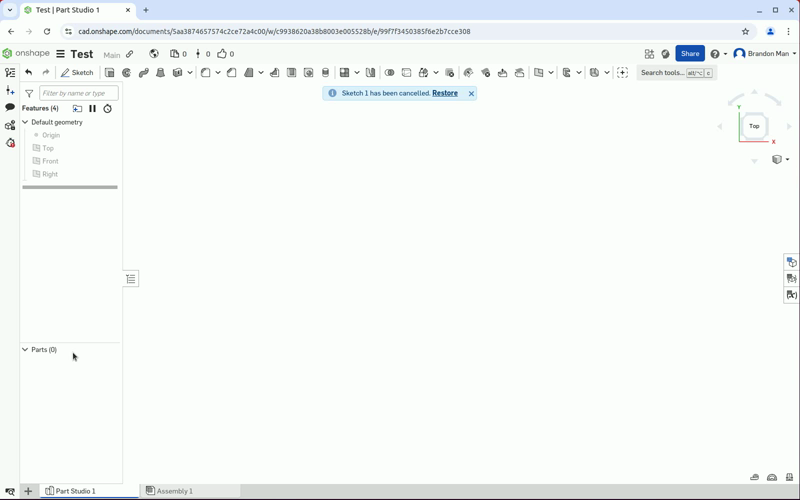
key(up)
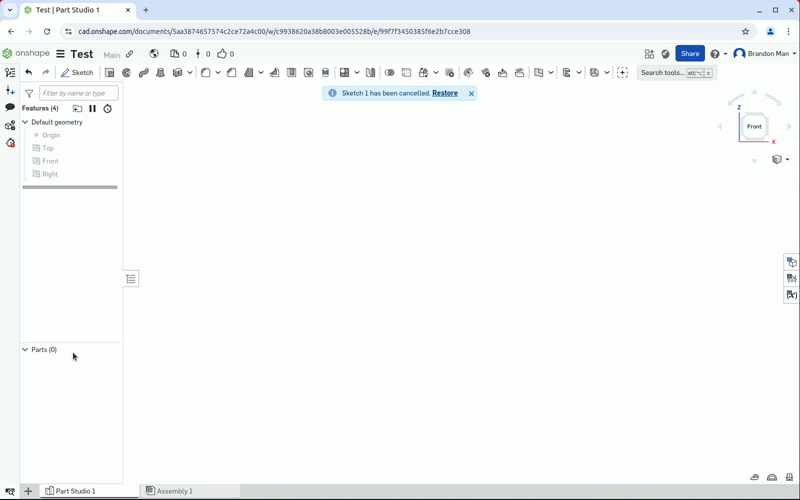
key_up(shift)
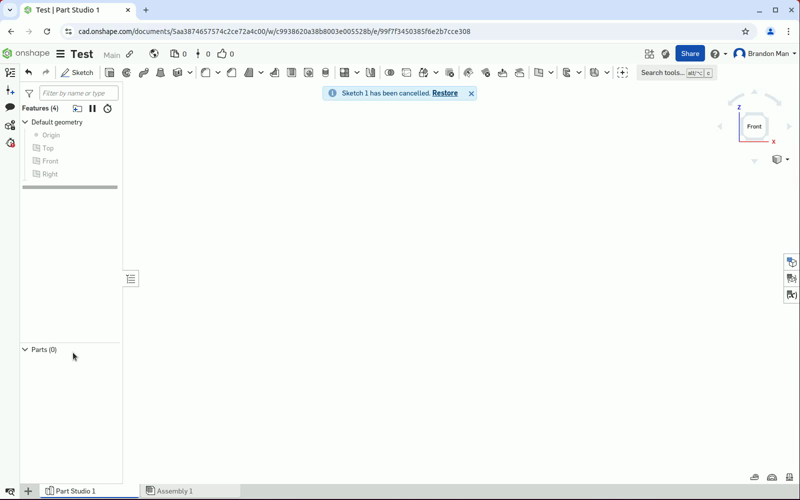
mouse_move(73, 352)
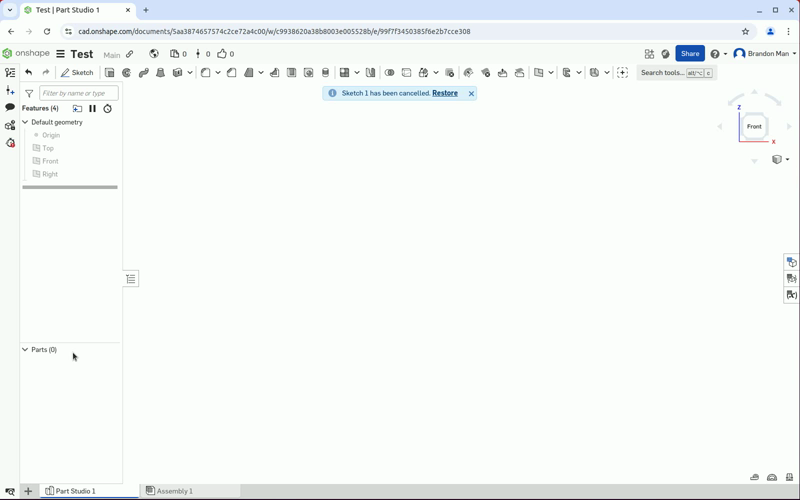
key(shift+y)
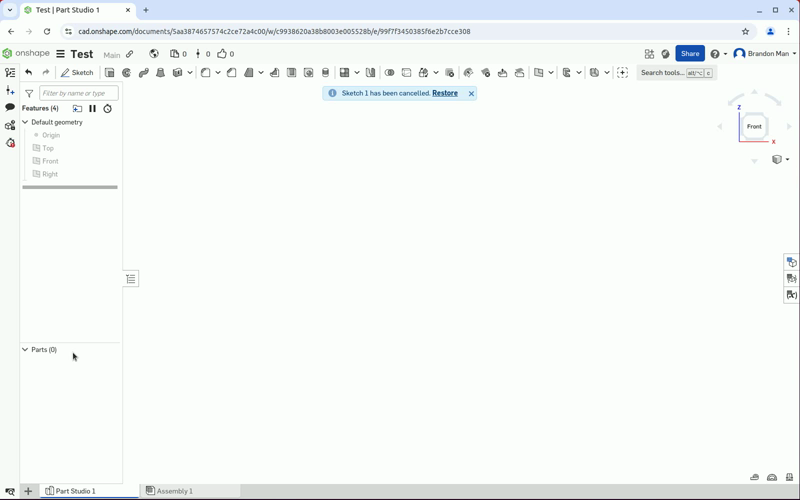
key(shift+s)
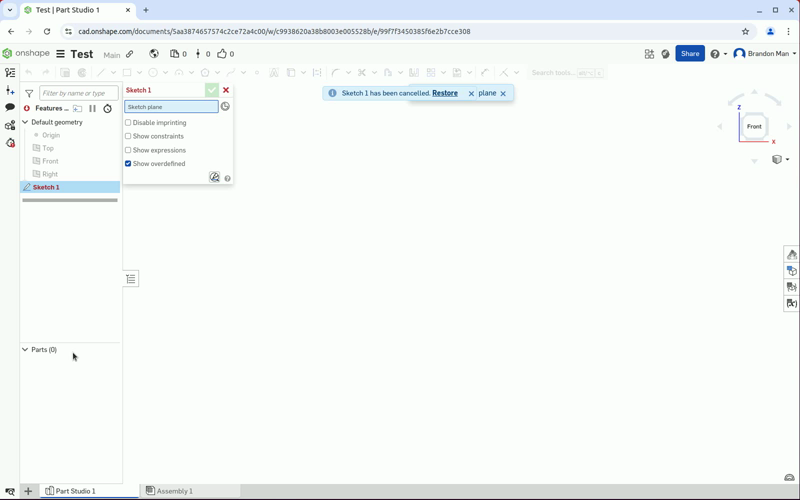
mouse_move(73, 163)
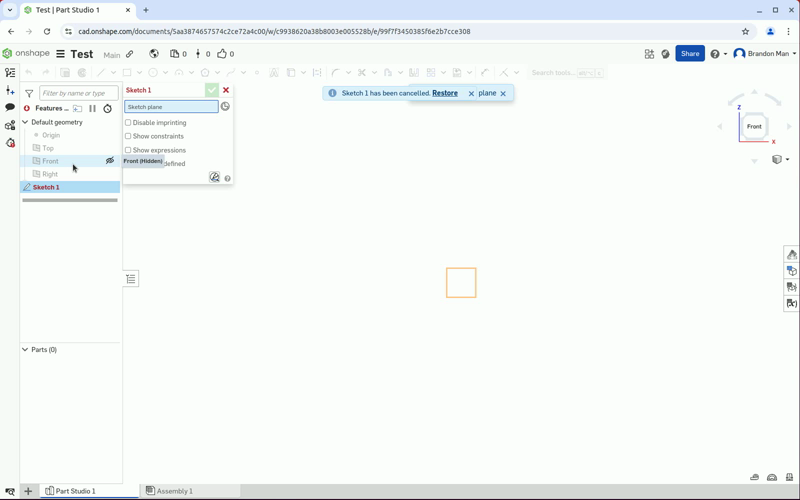
click(73, 163)
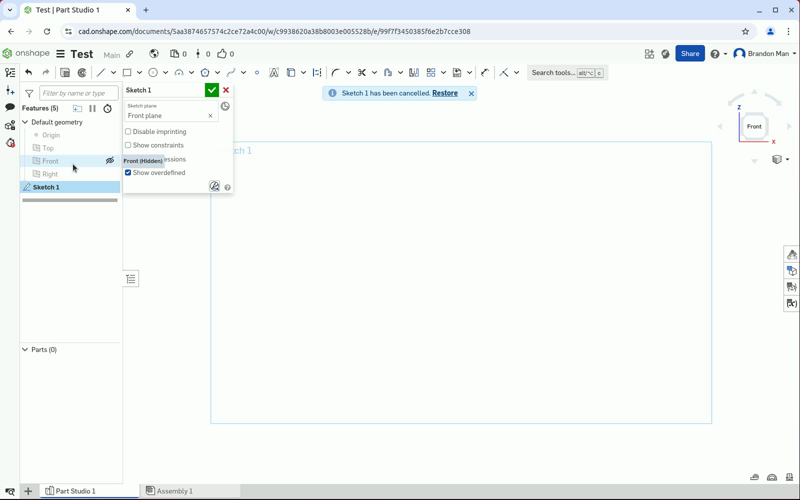
mouse_move(73, 352)
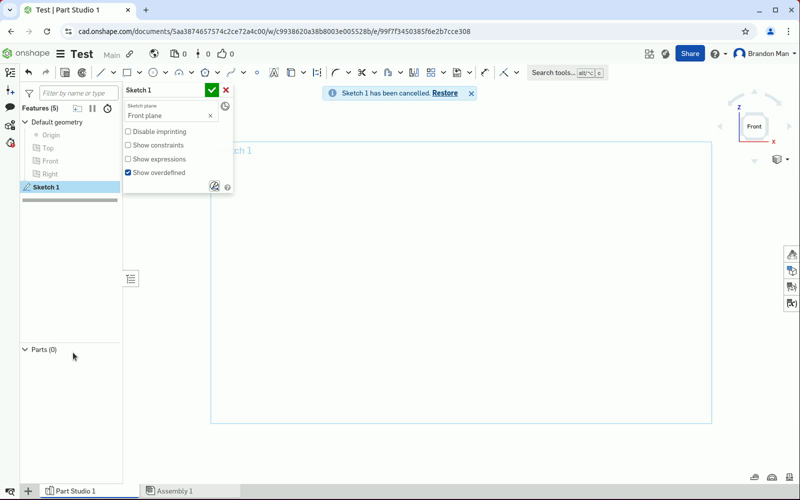
key(y)
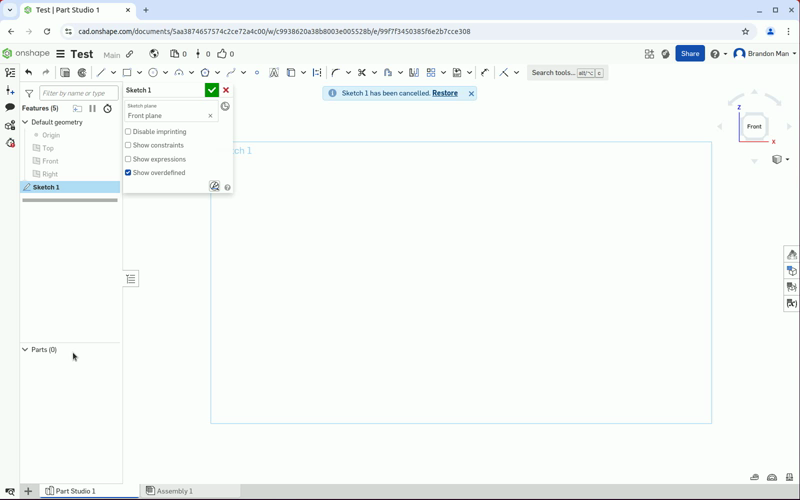
key(l)
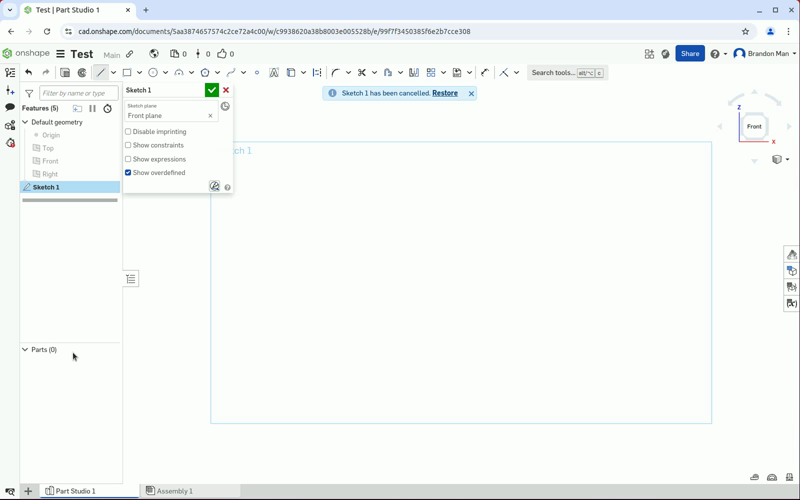
key_down(shift)
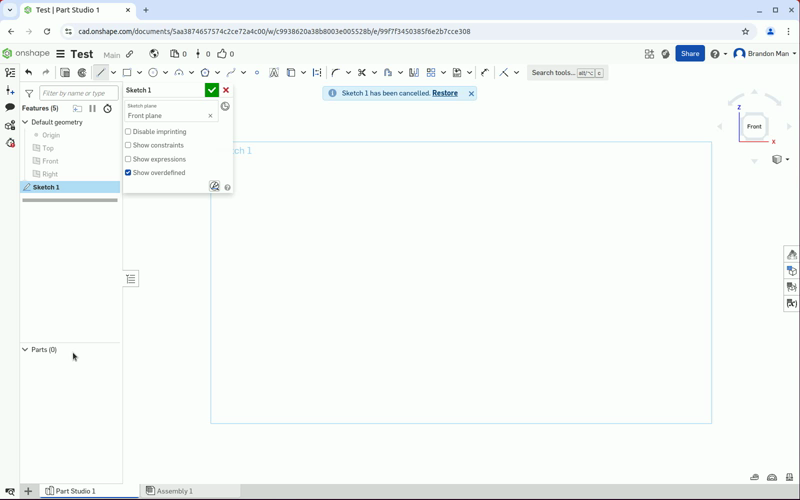
mouse_move(443, 282)
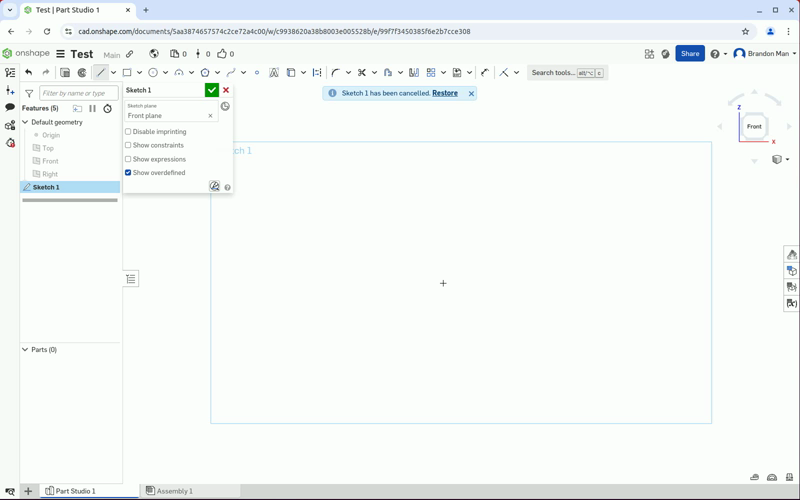
click(443, 282)
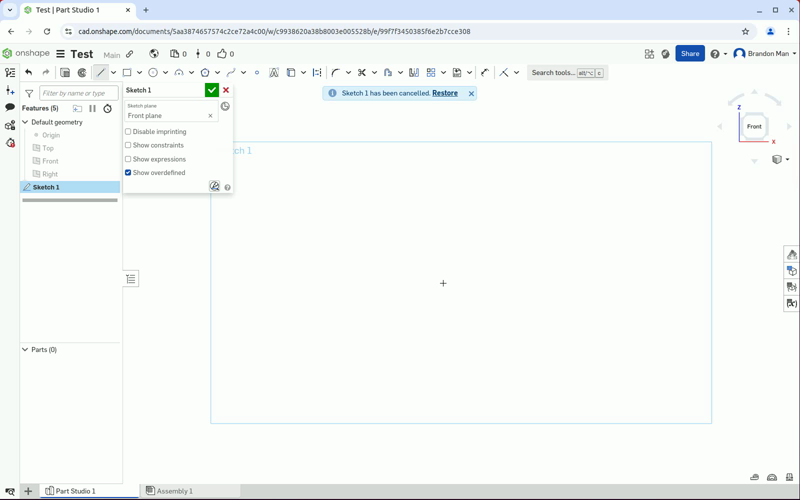
key_up(shift)
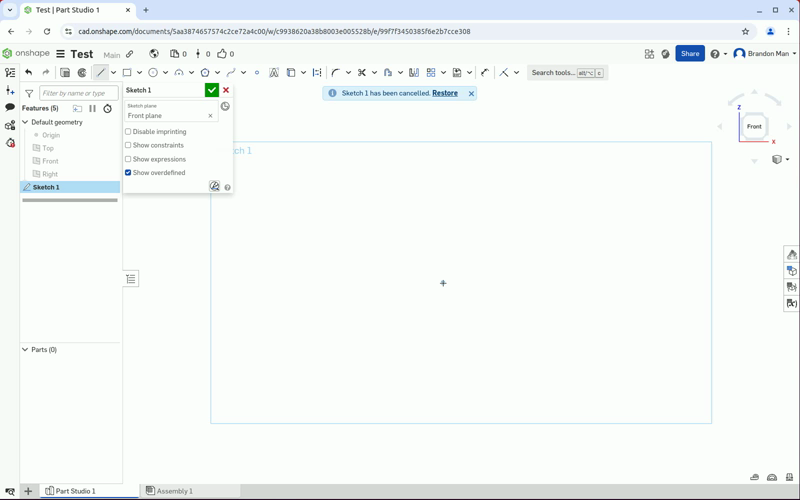
key_down(shift)
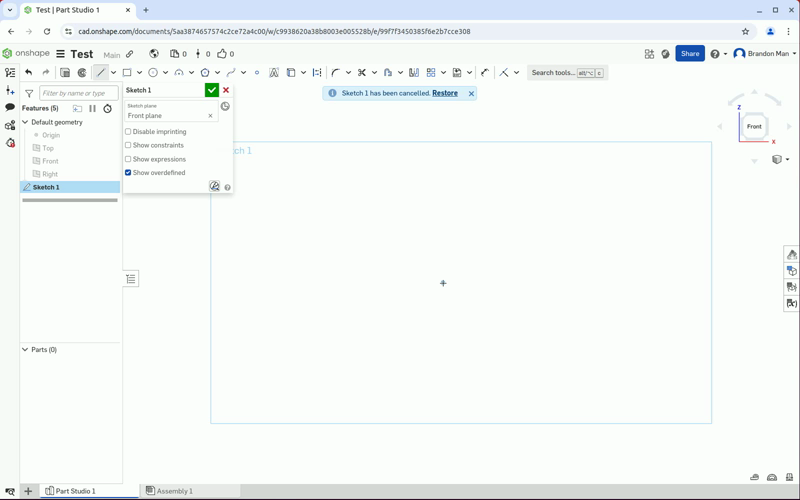
mouse_move(473, 282)
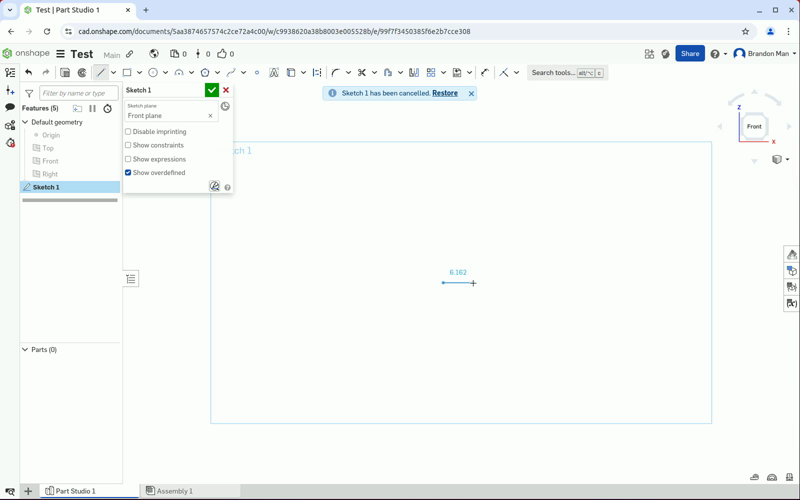
mouse_move(454, 301)
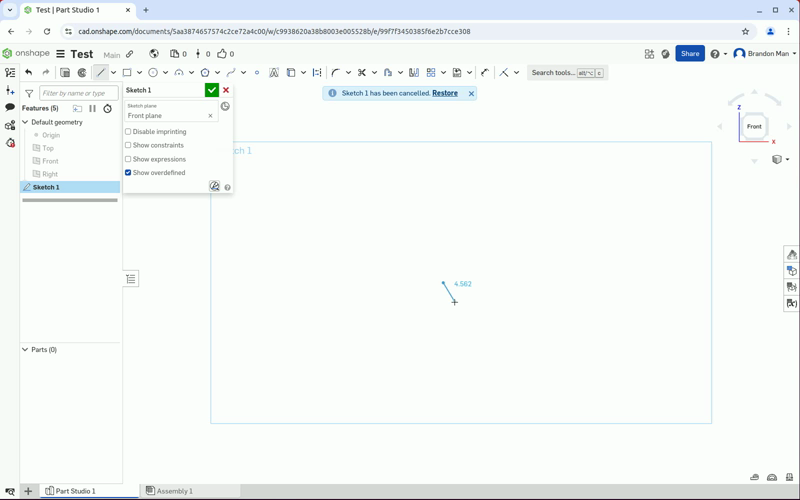
click(454, 301)
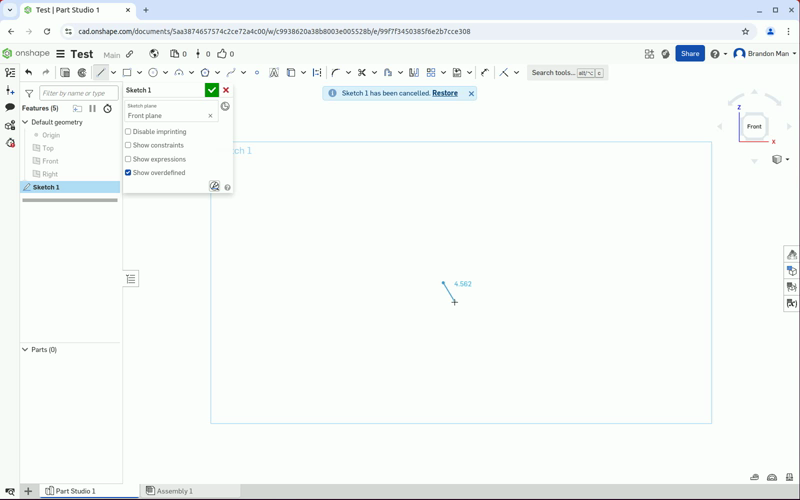
key_up(shift)
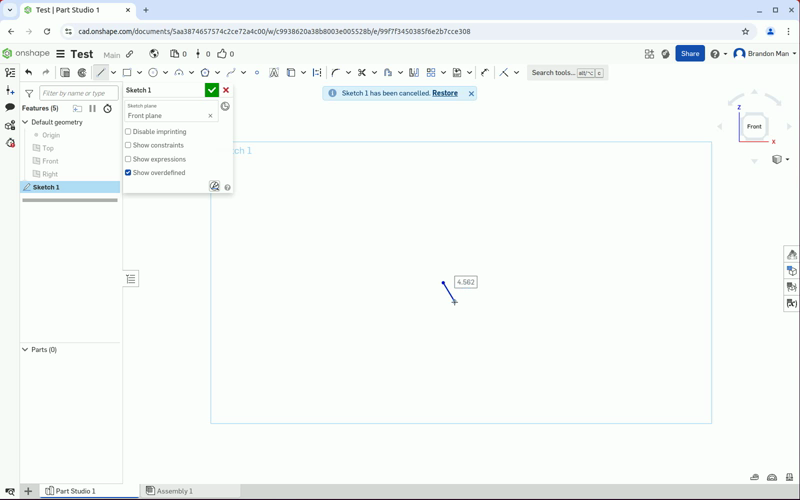
key_down(shift)
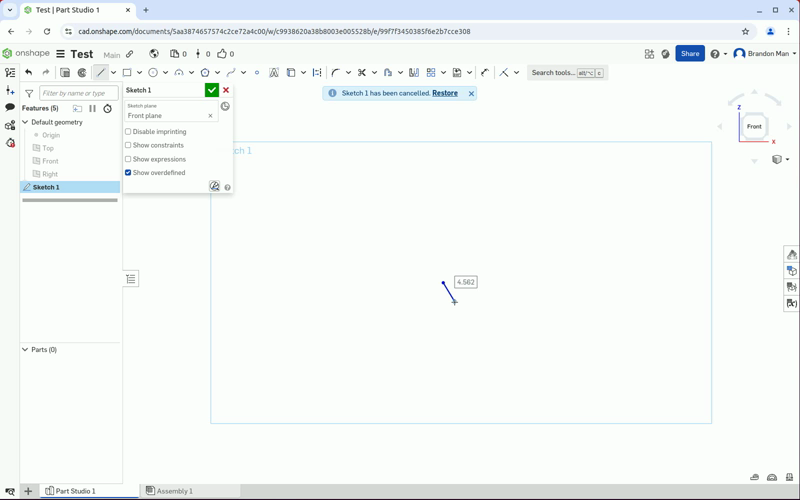
mouse_move(484, 301)
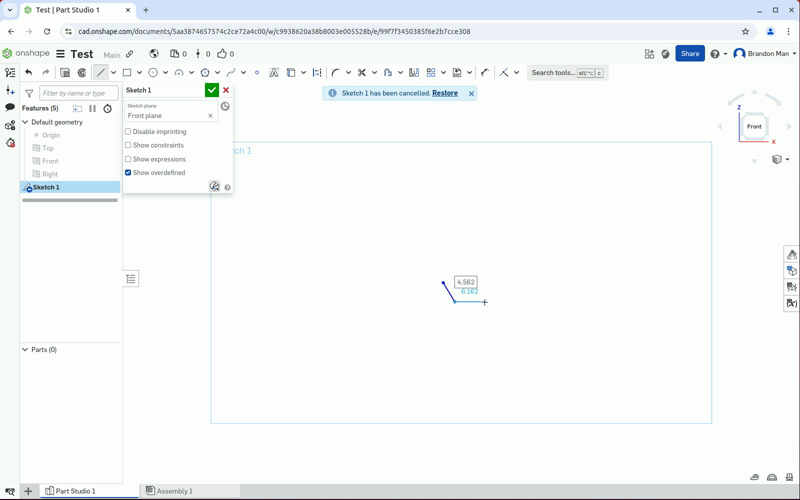
mouse_move(476, 301)
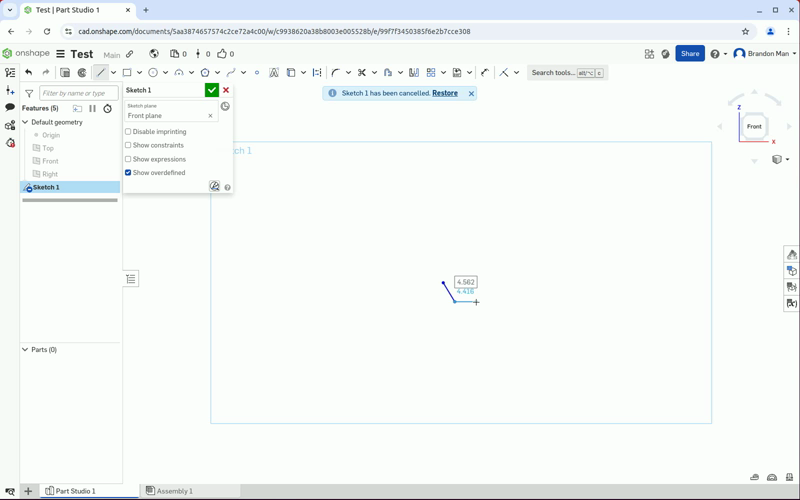
click(476, 301)
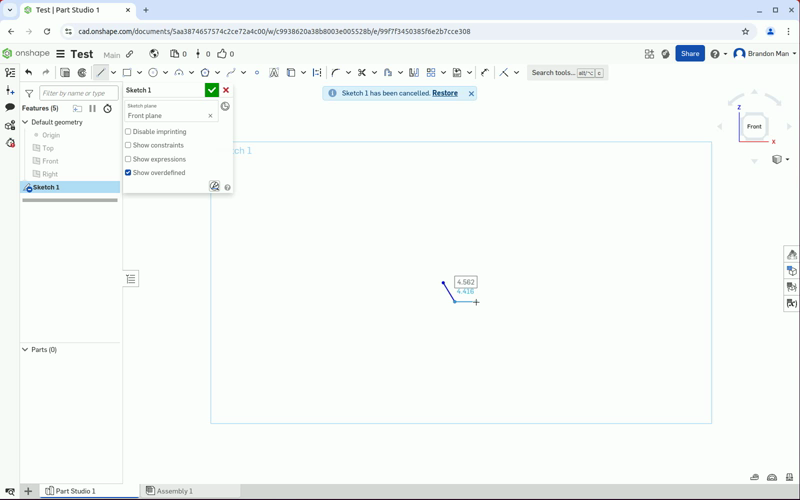
key_up(shift)
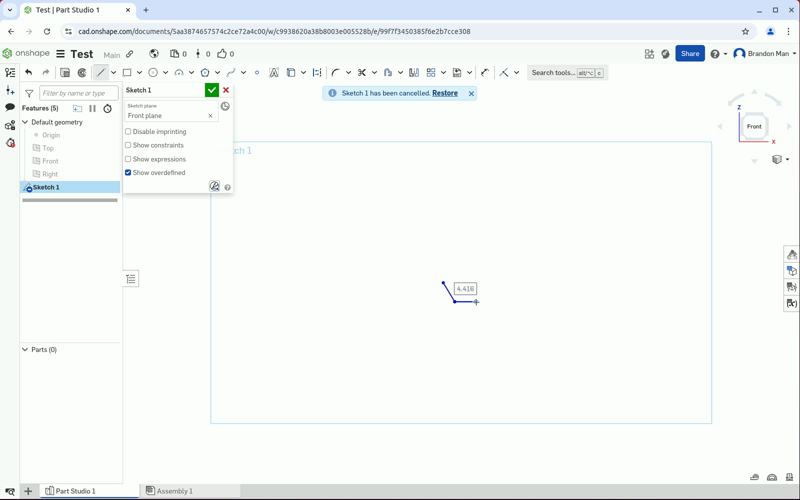
key_down(shift)
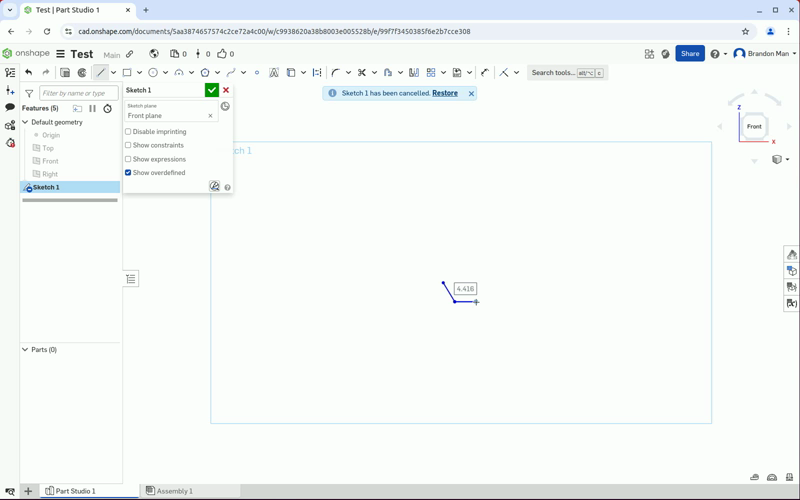
mouse_move(506, 301)
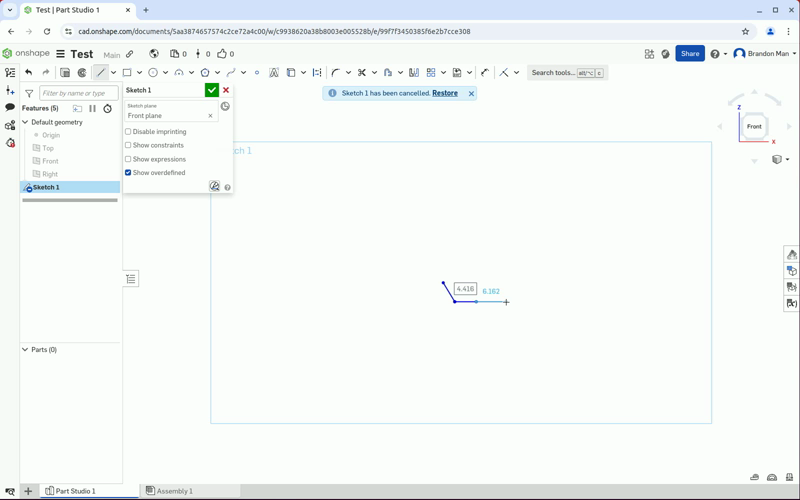
mouse_move(487, 282)
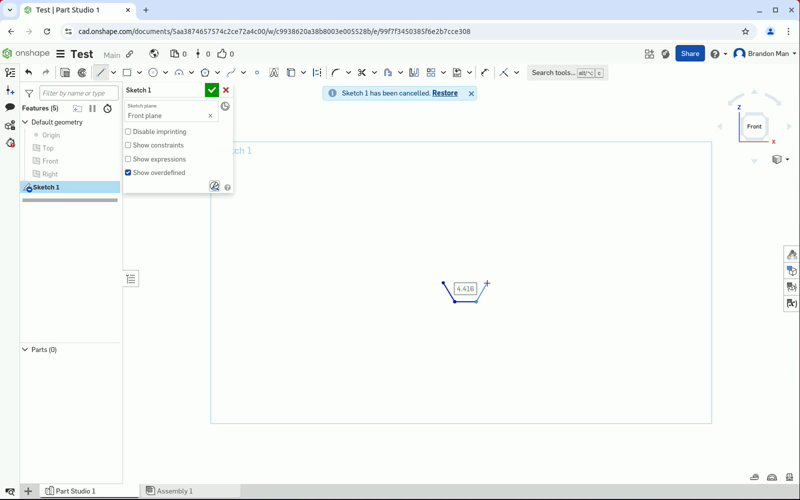
click(487, 282)
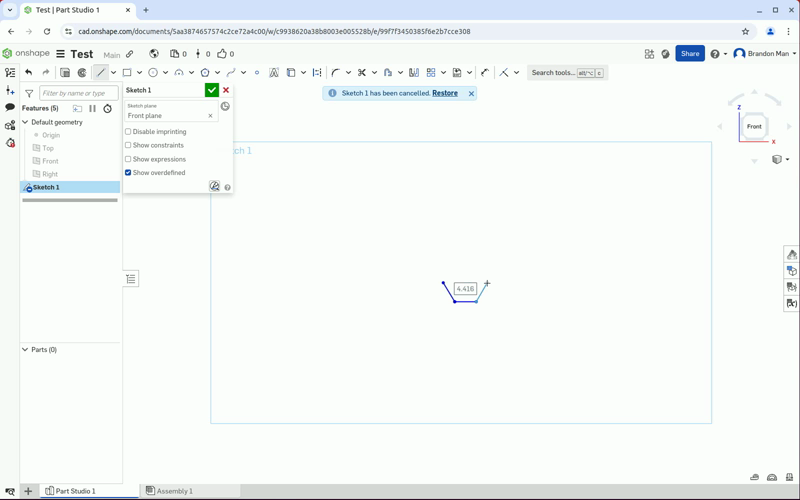
key_up(shift)
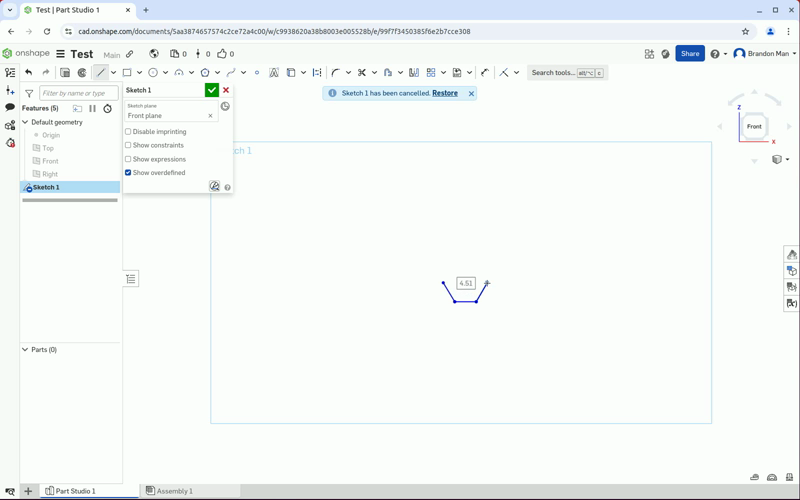
key_down(shift)
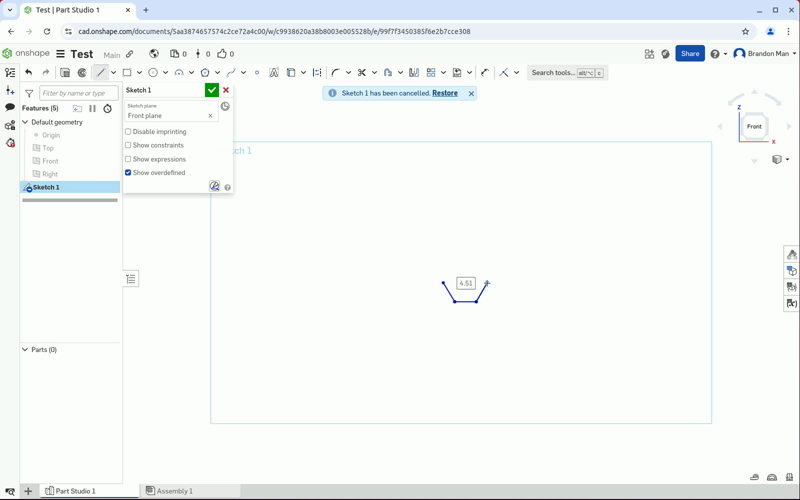
mouse_move(517, 282)
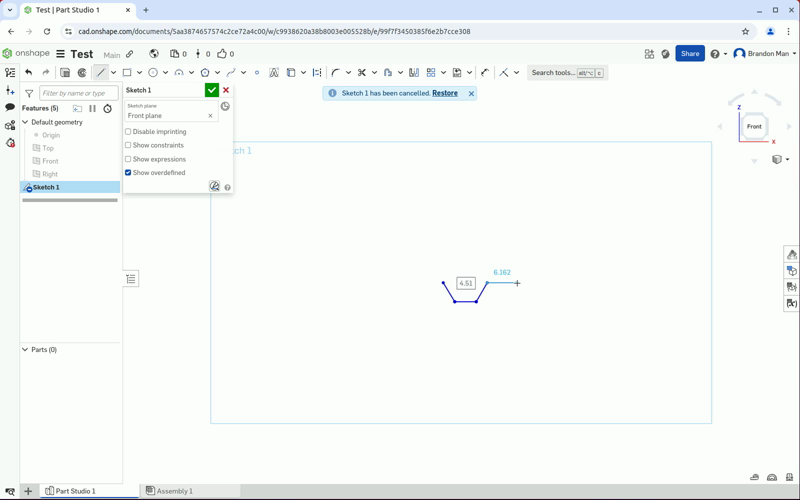
mouse_move(476, 264)
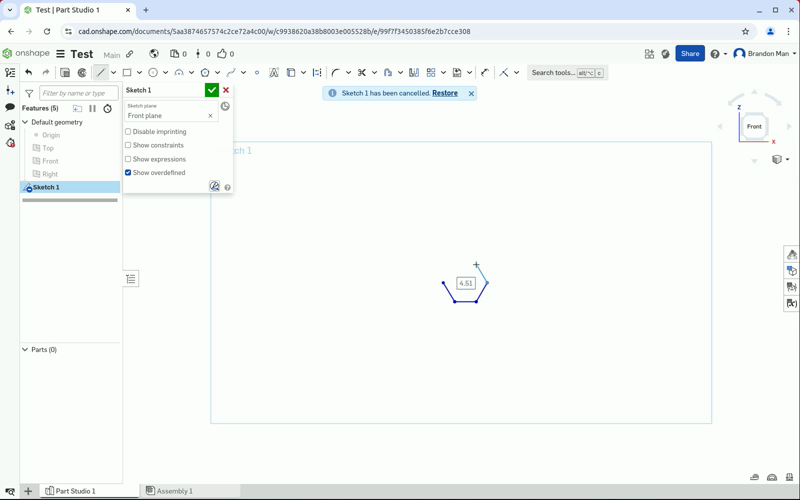
click(476, 264)
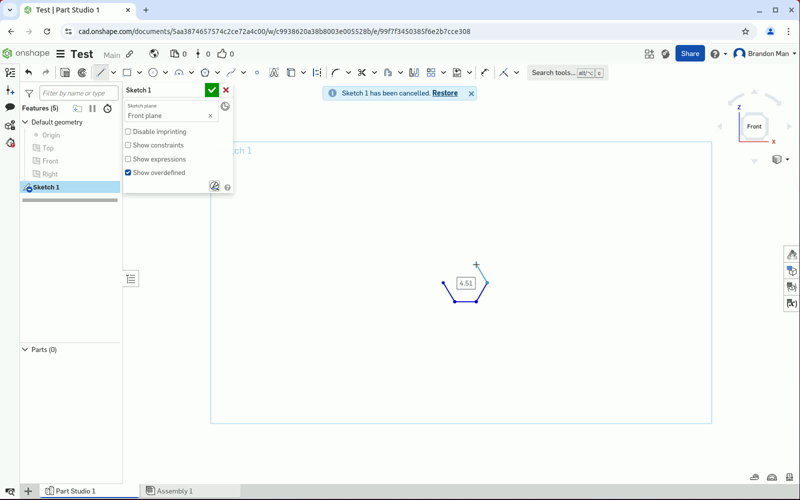
key_up(shift)
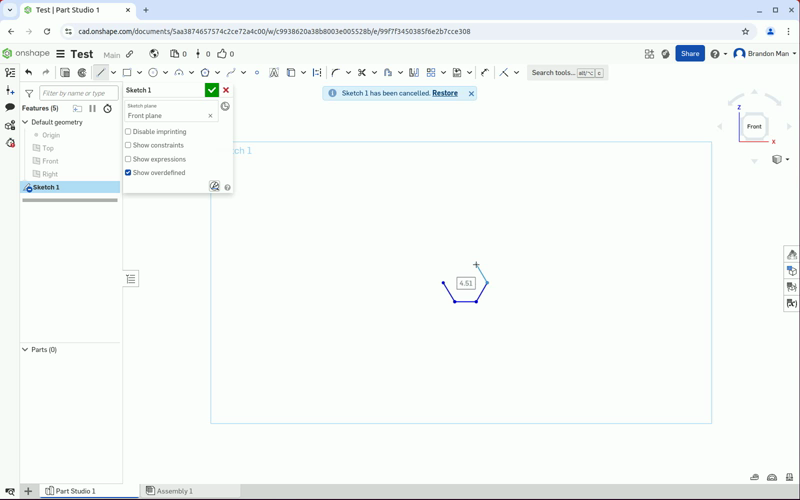
key_down(shift)
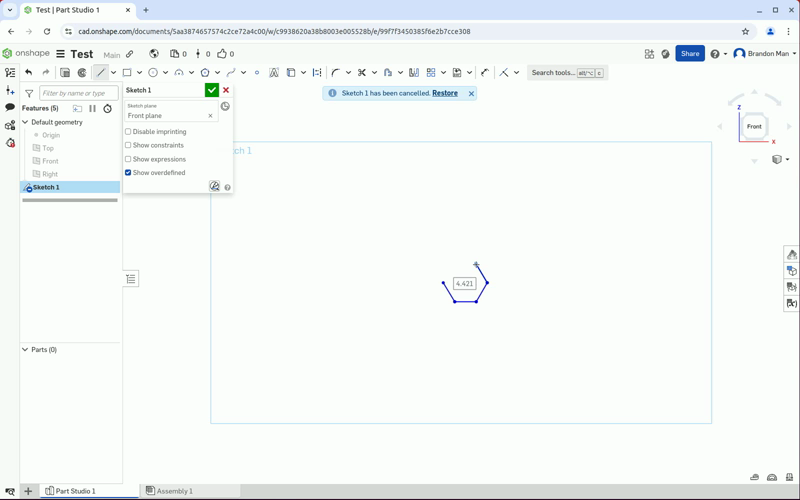
mouse_move(506, 264)
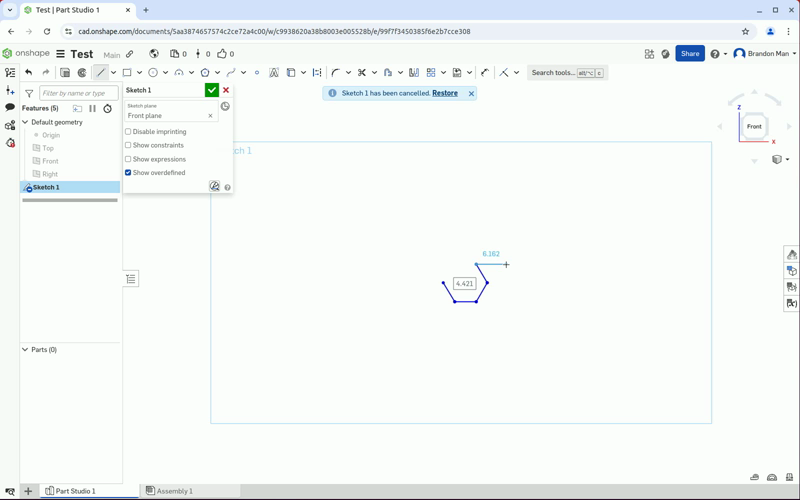
mouse_move(454, 264)
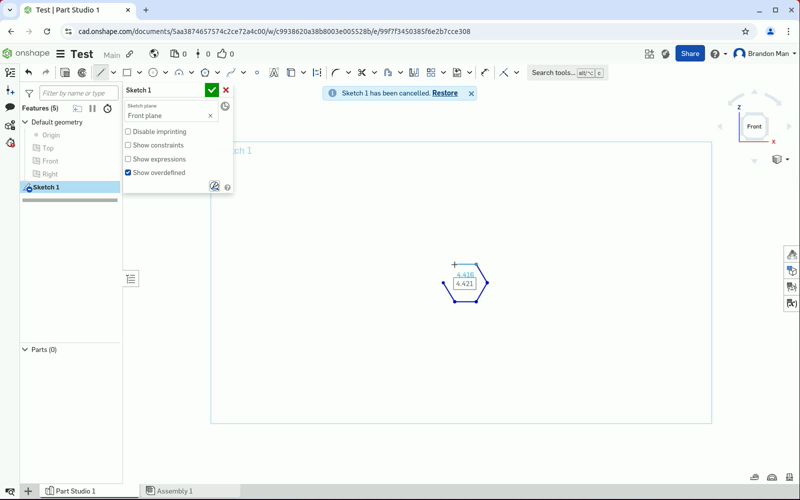
click(454, 264)
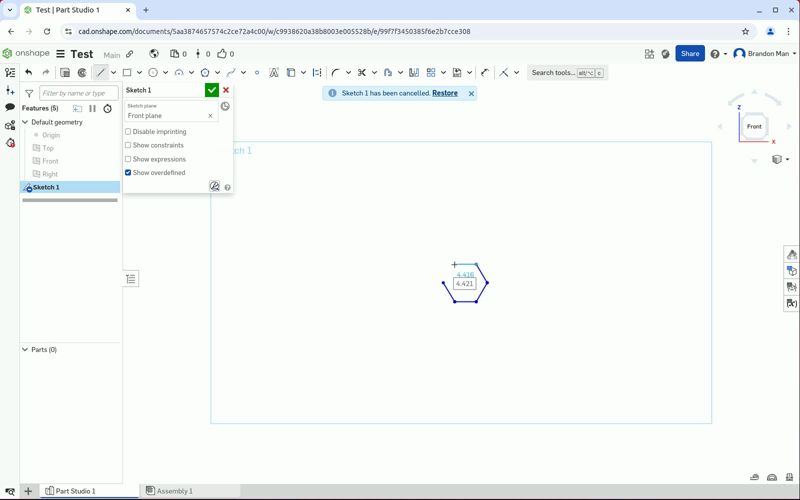
key_up(shift)
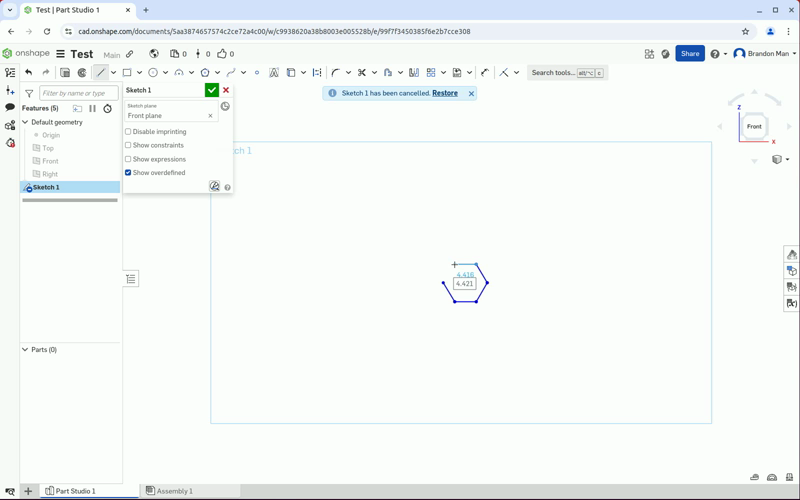
mouse_move(484, 264)
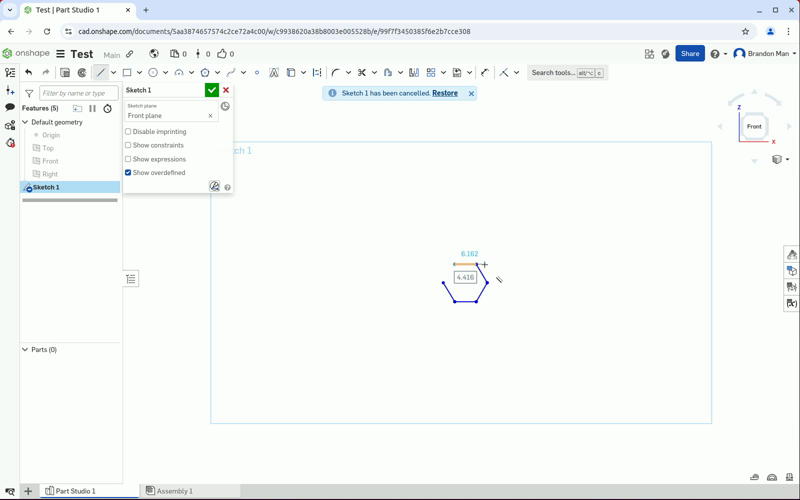
key_down(shift)
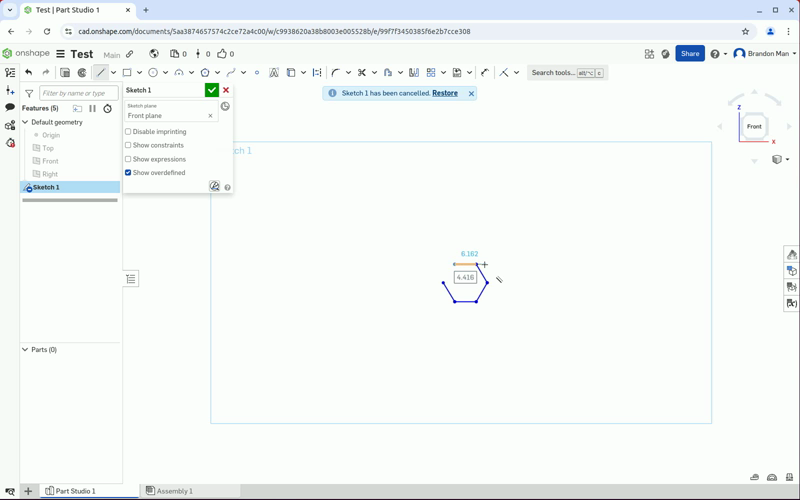
mouse_move(443, 282)
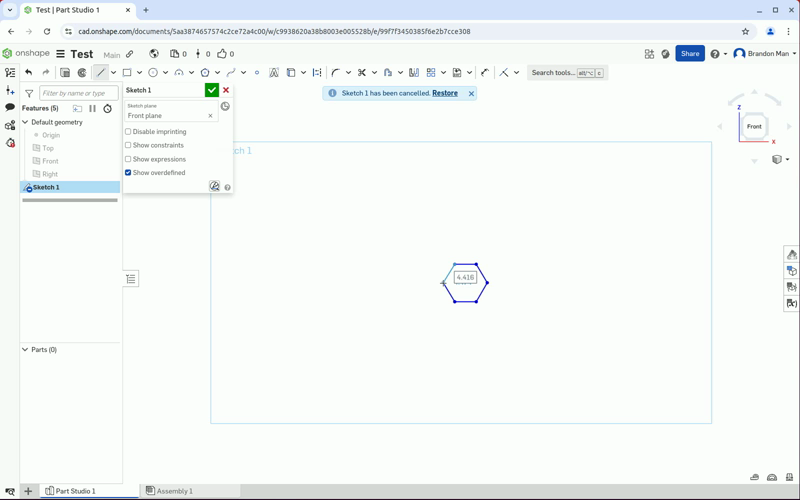
key_up(shift)
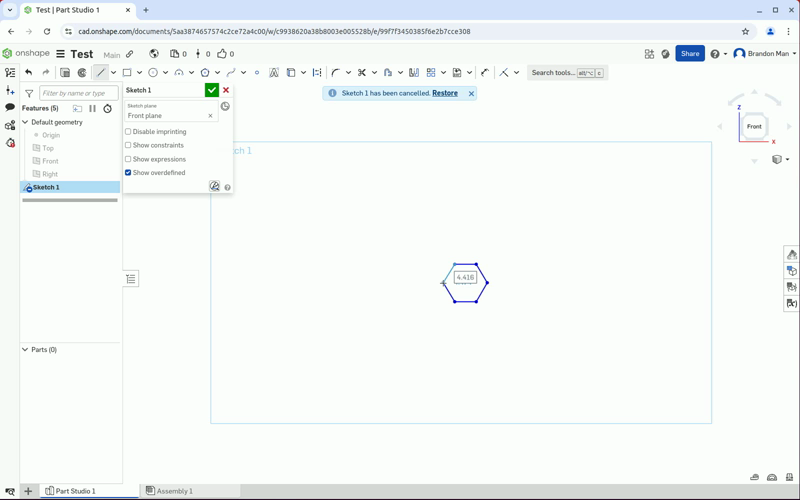
click(443, 282)
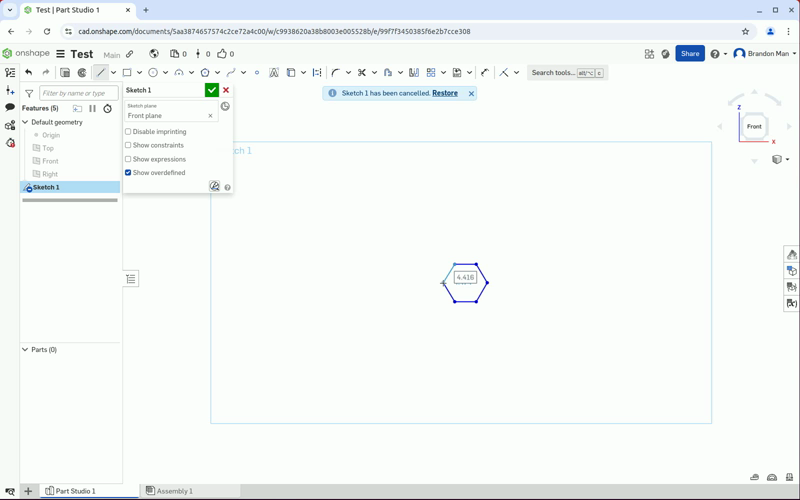
key(esc)
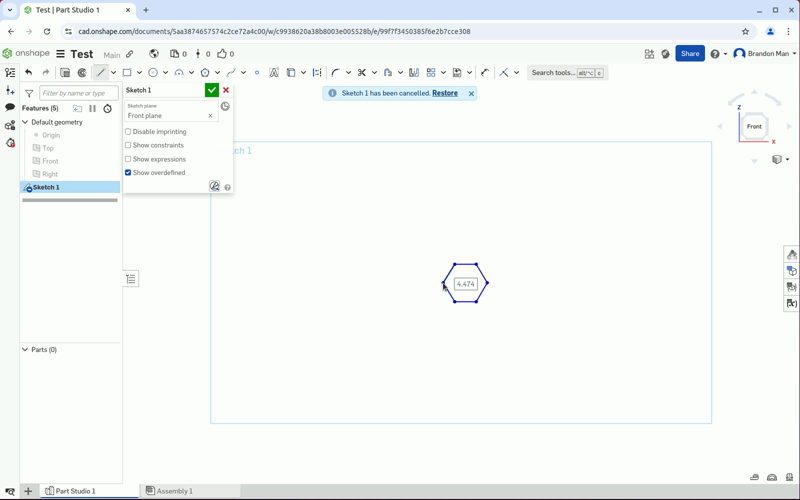
key(c)
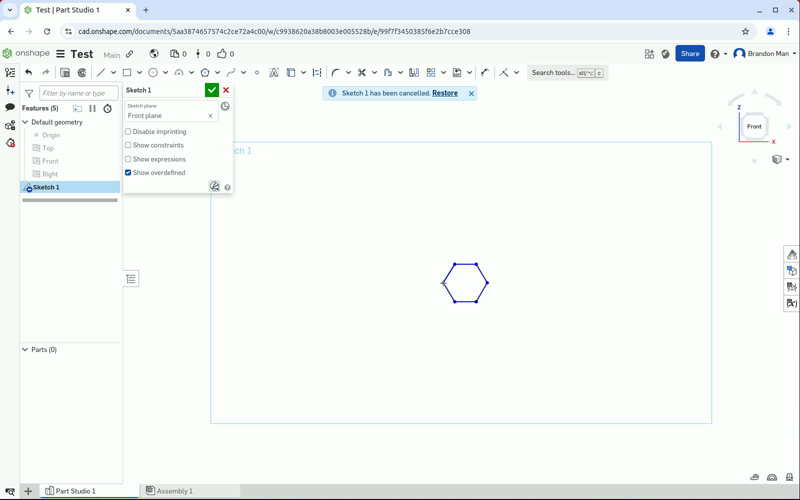
key_down(shift)
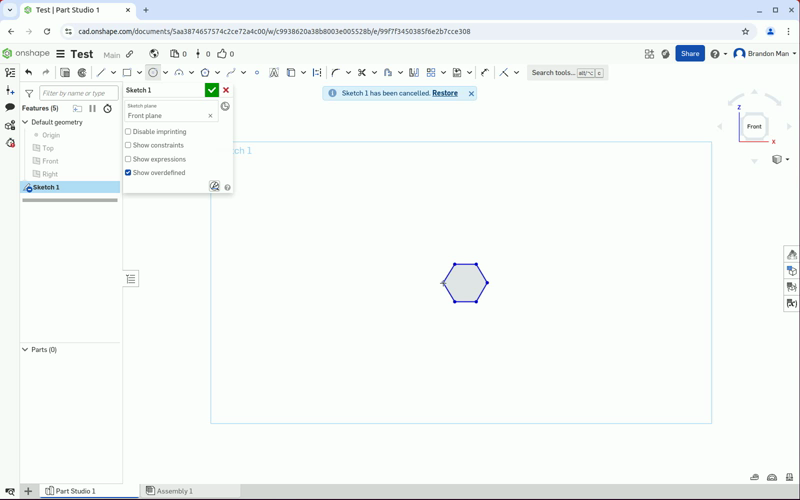
mouse_move(465, 282)
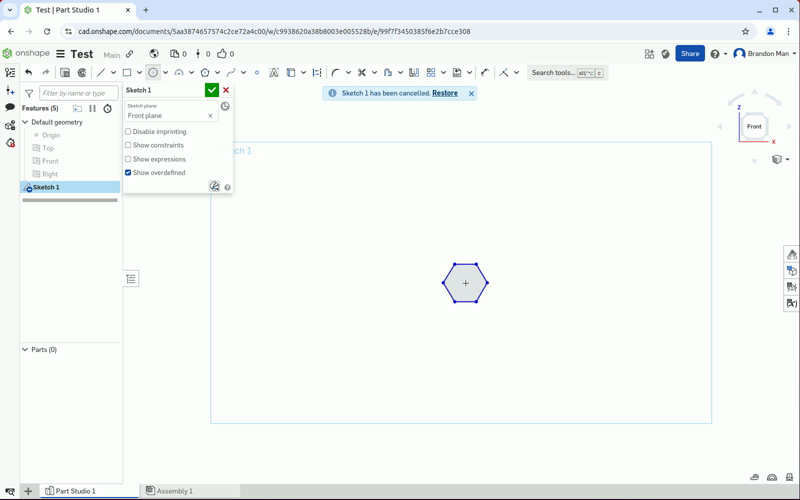
click(465, 282)
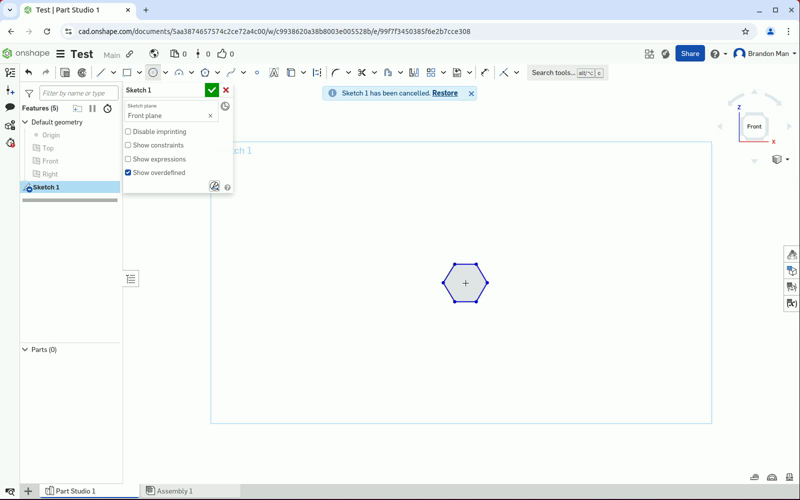
key_up(shift)
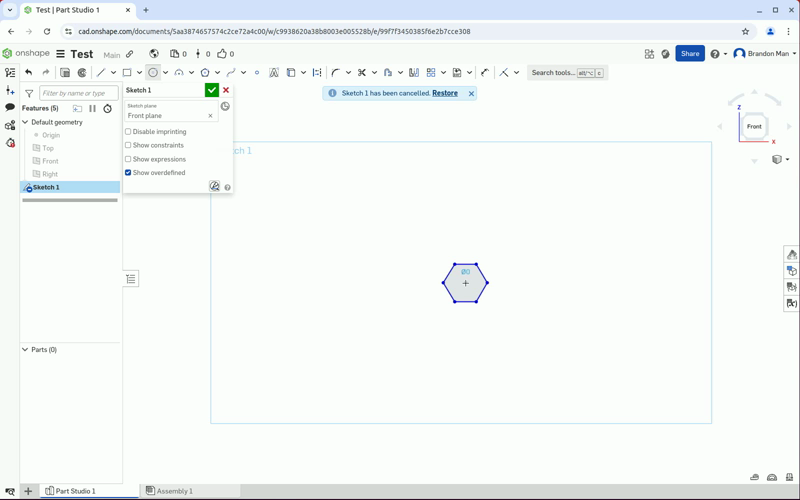
mouse_move(474, 282)
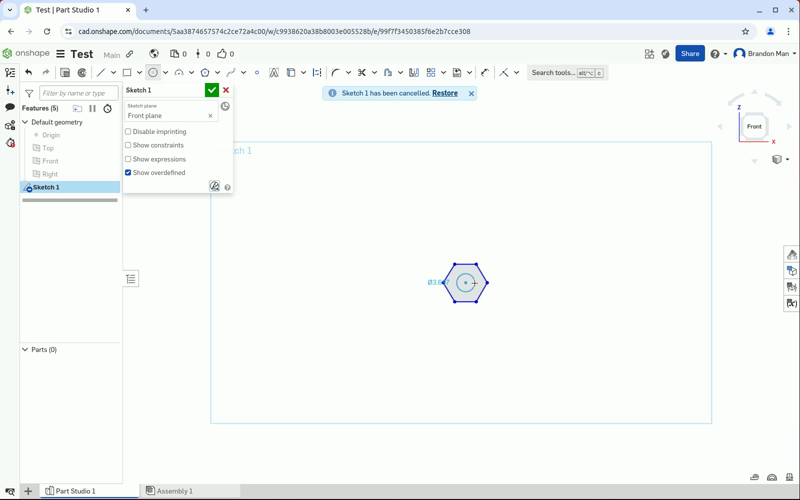
click(474, 282)
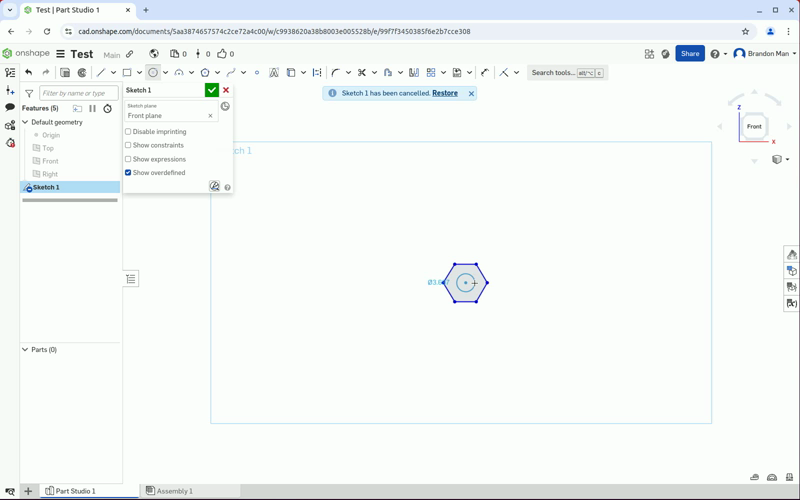
key(esc)
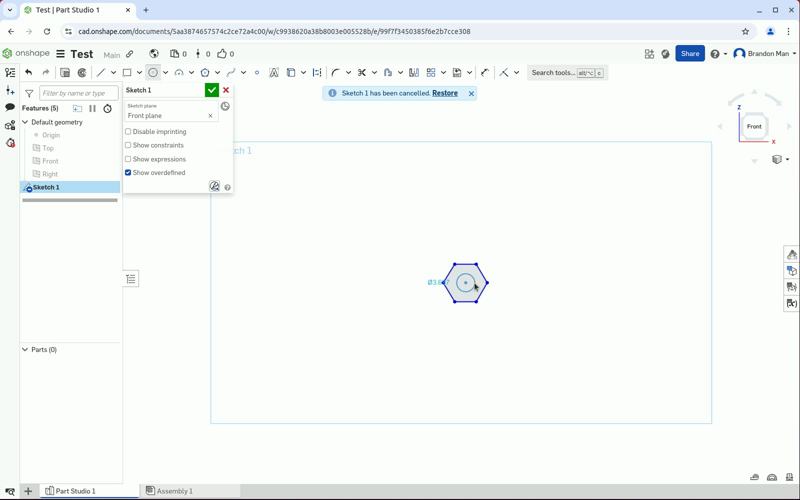
mouse_move(477, 269)
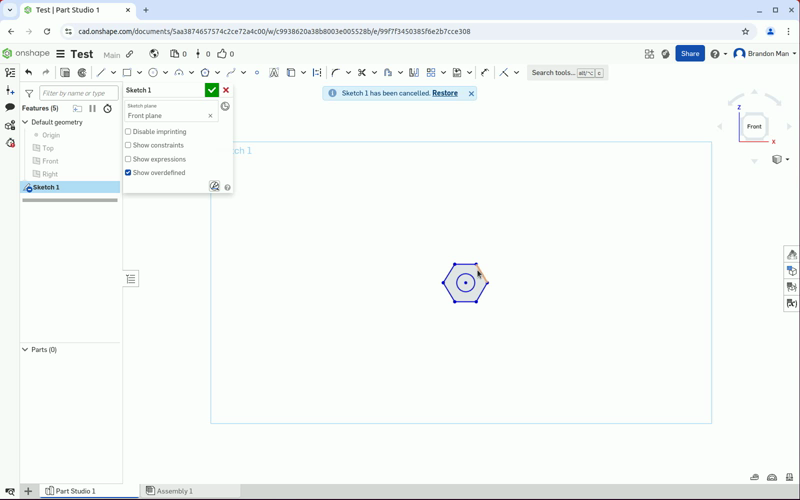
scroll(6)
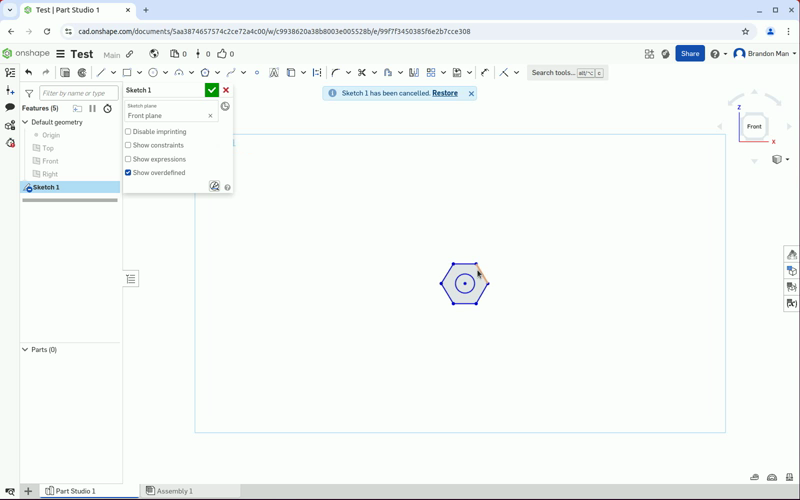
scroll(6)
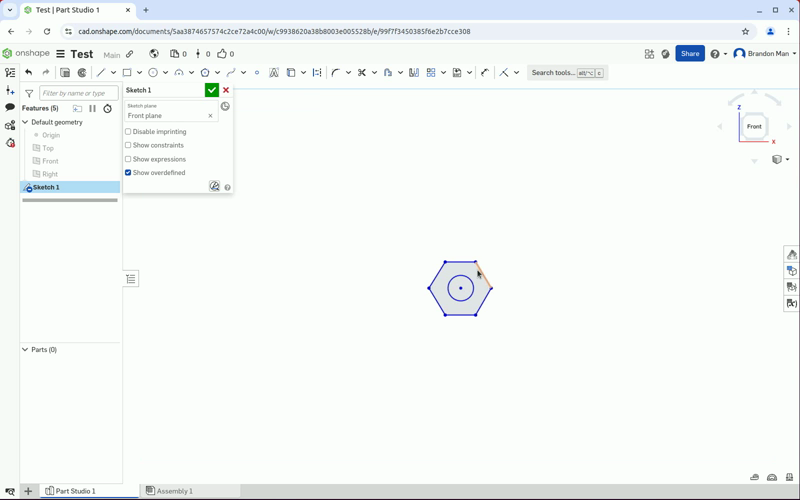
scroll(6)
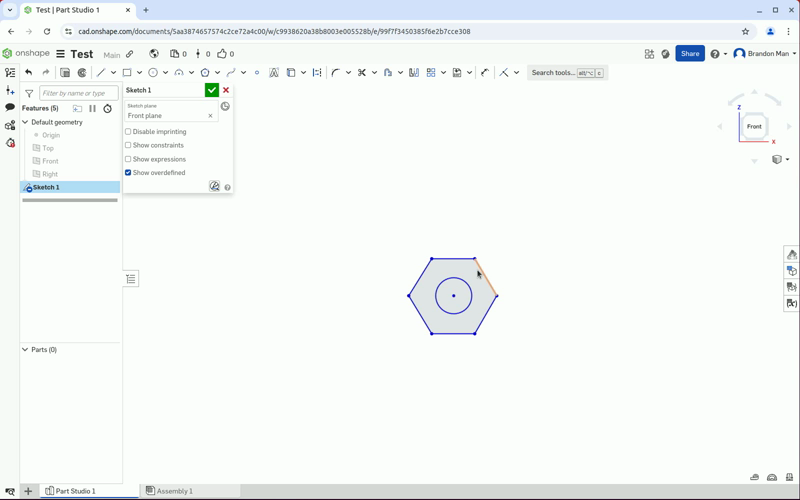
scroll(6)
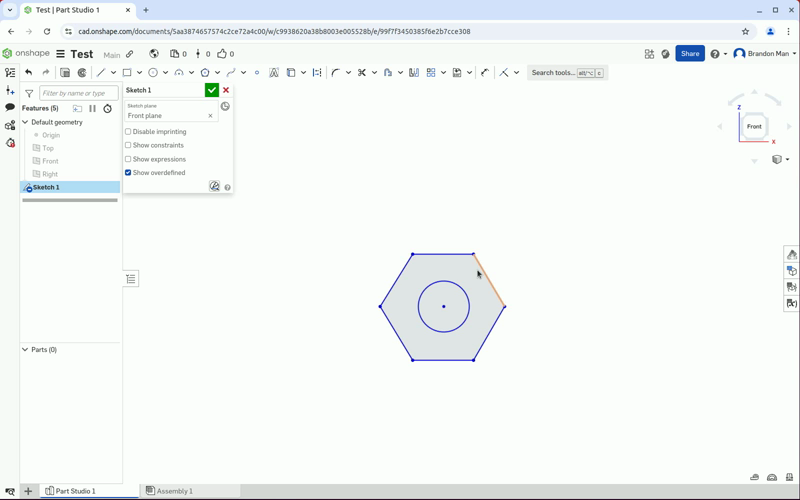
scroll(6)
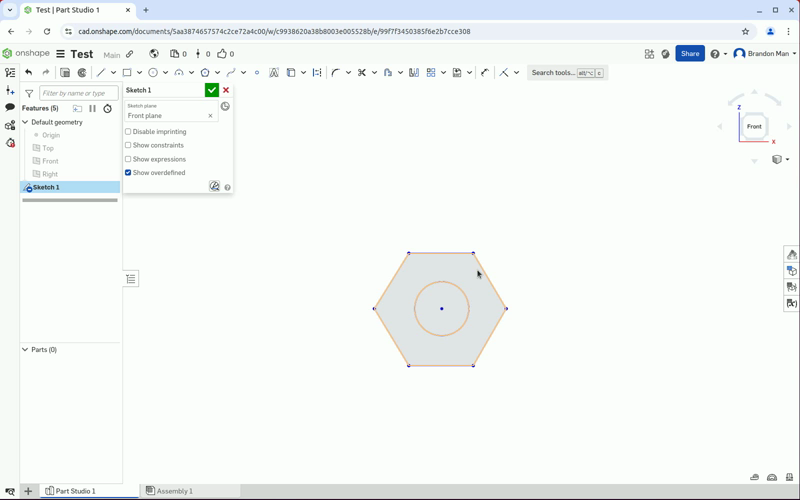
scroll(6)
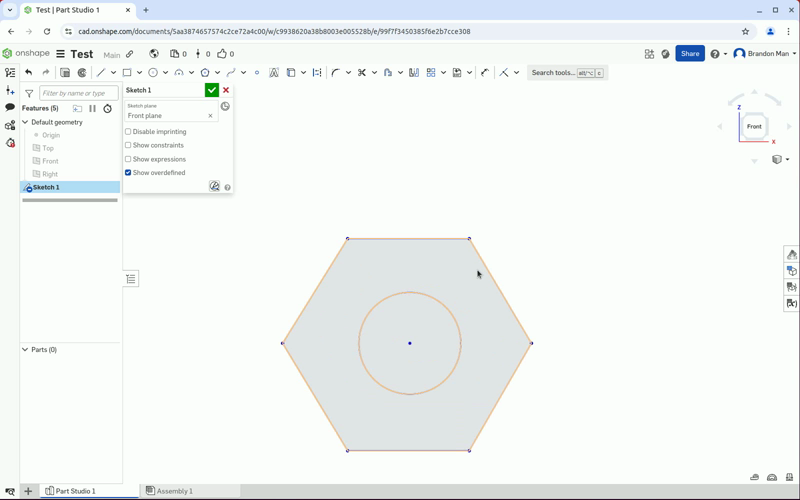
scroll(6)
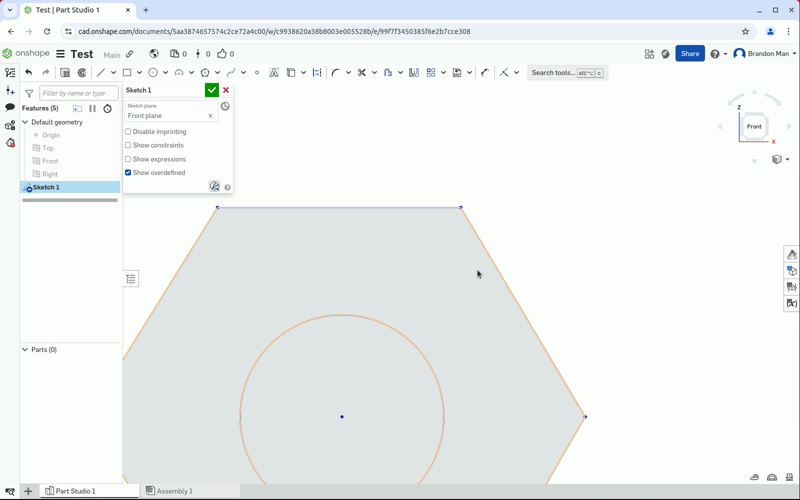
click(477, 269)
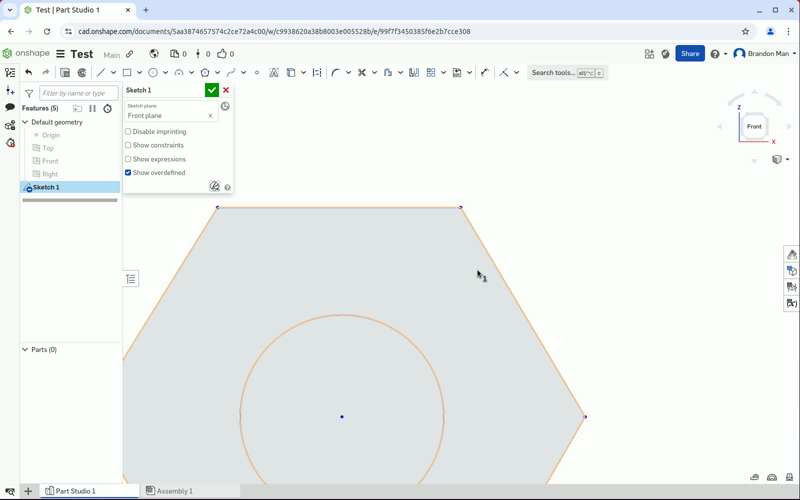
scroll(-6)
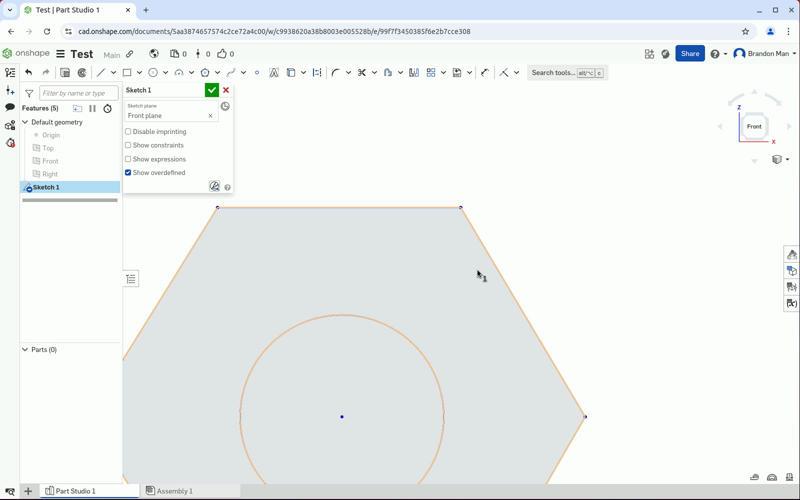
scroll(-6)
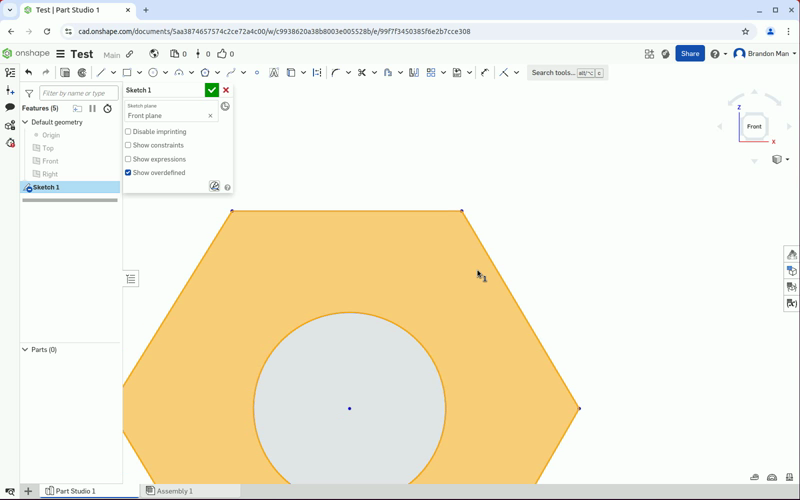
scroll(-6)
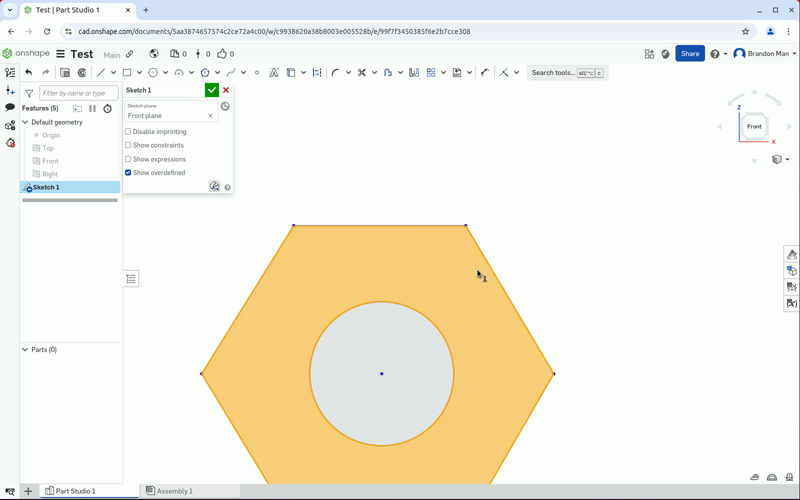
scroll(-6)
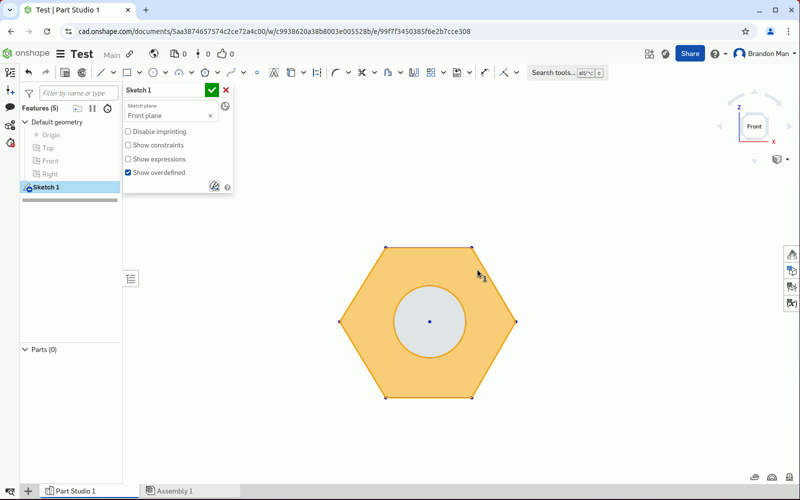
scroll(-6)
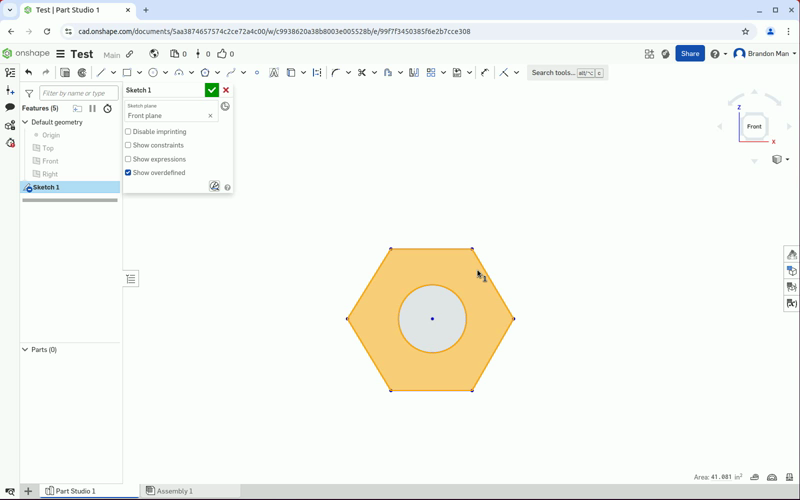
scroll(-6)
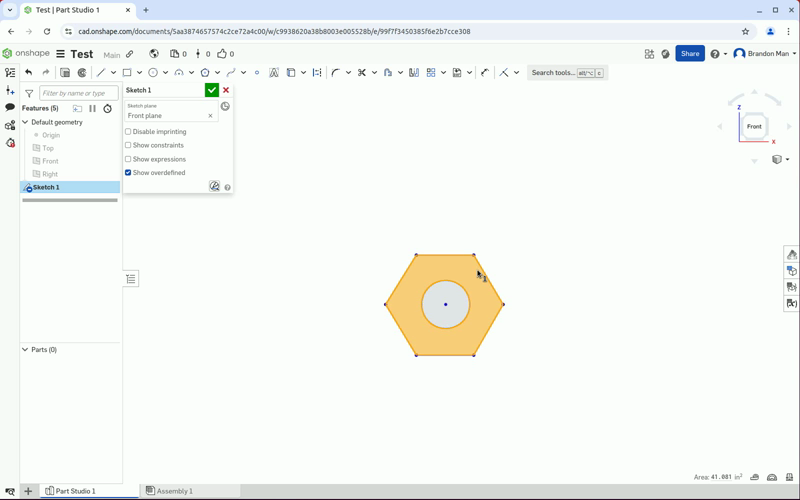
scroll(-6)
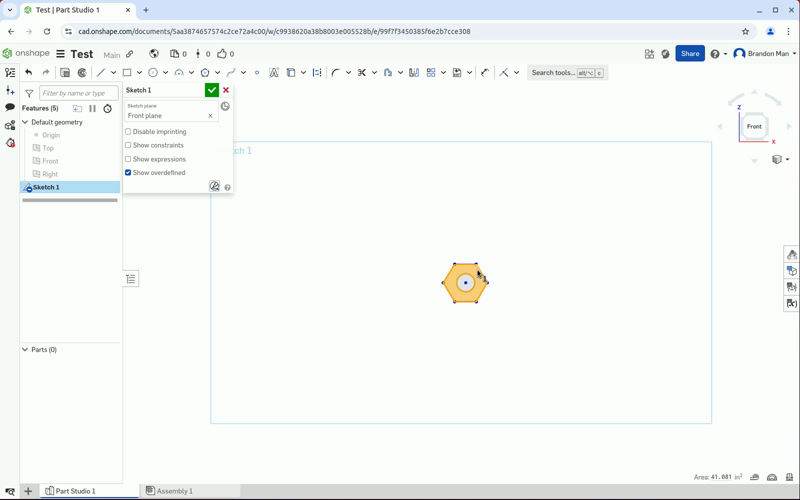
mouse_move(73, 352)
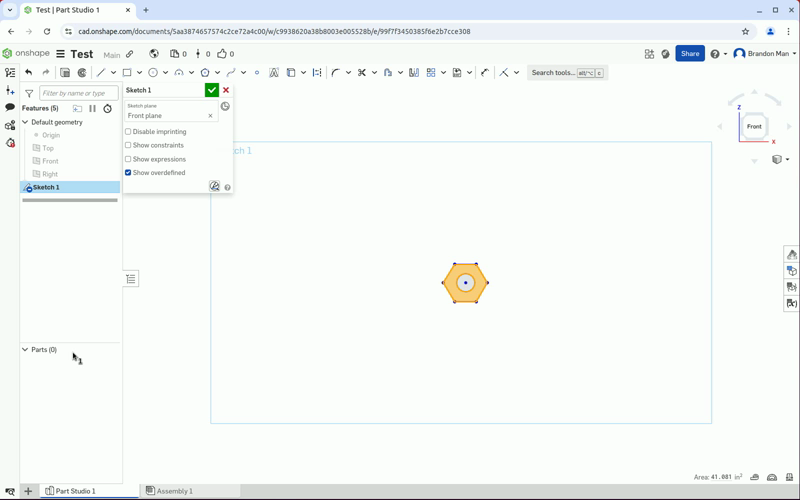
key(shift+y)
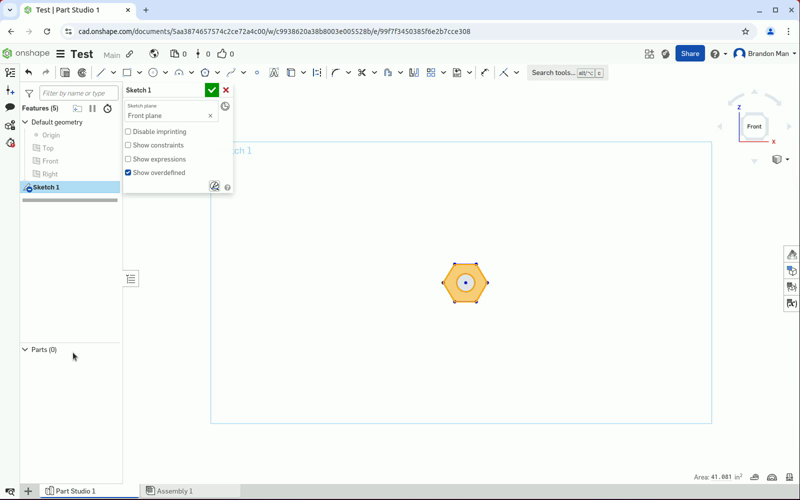
key(shift+e)
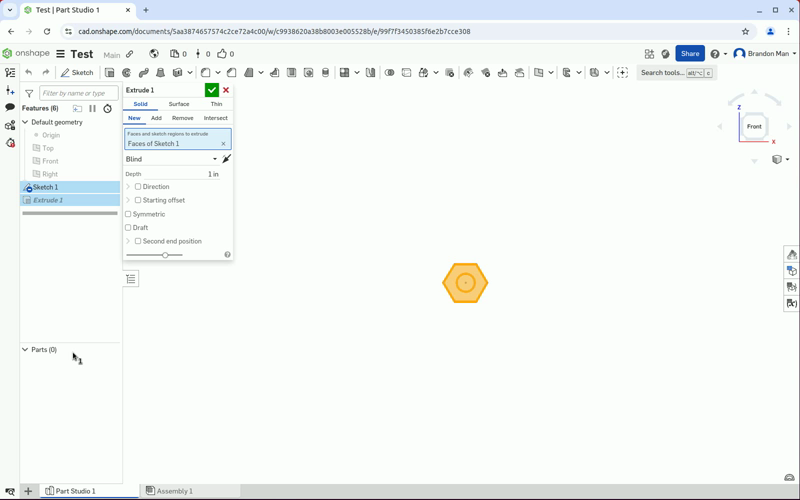
mouse_move(143, 106)
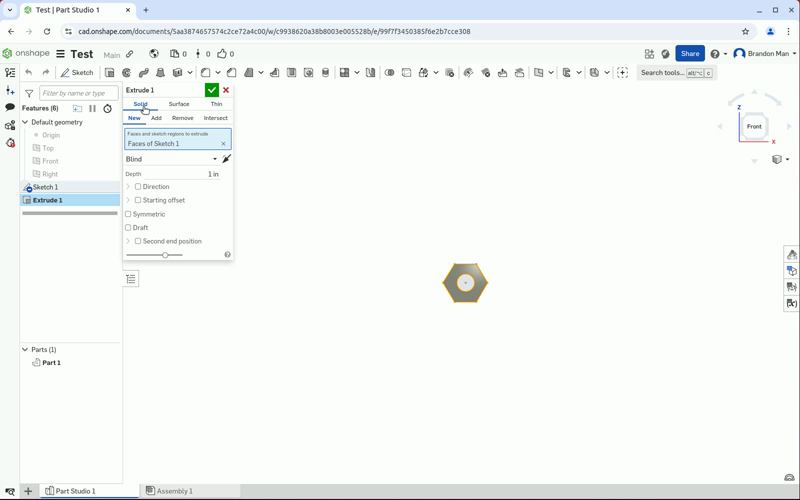
click(143, 106)
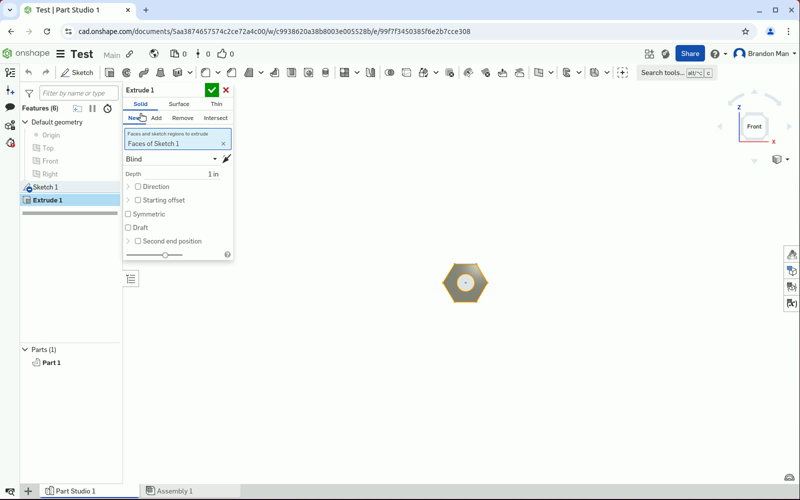
mouse_move(137, 120)
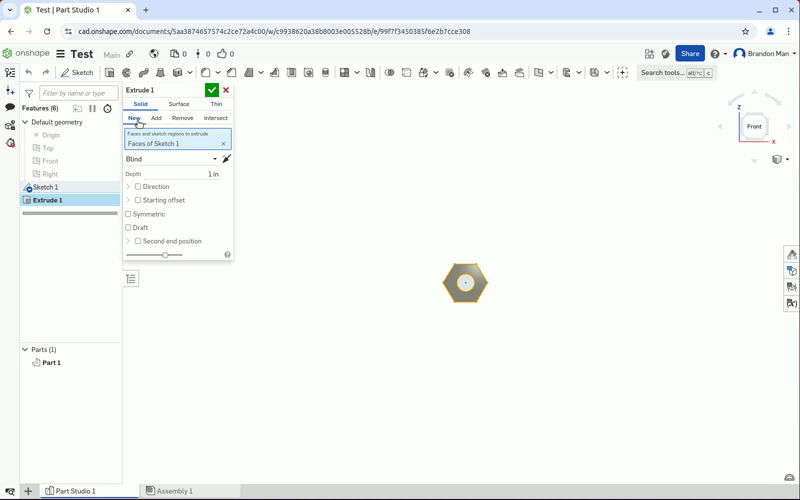
click(137, 120)
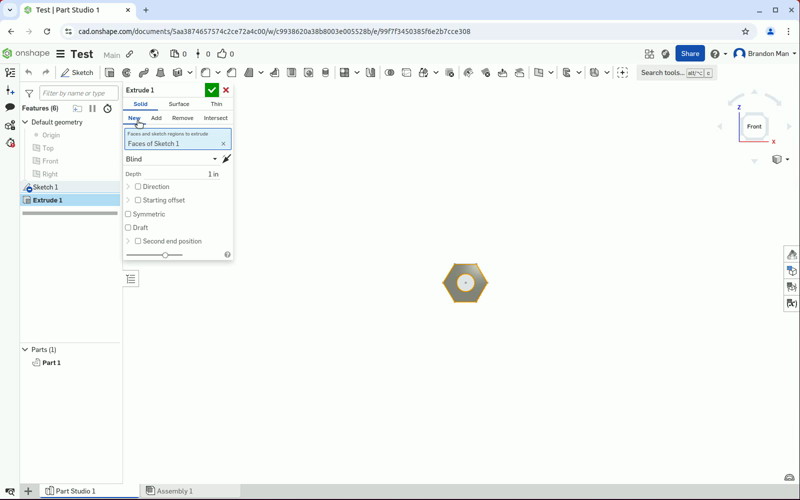
key(tab, 4)
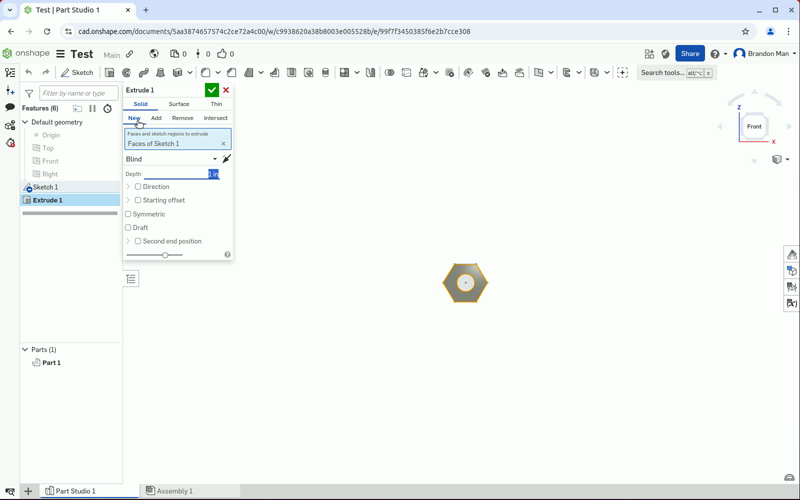
text(34.18)
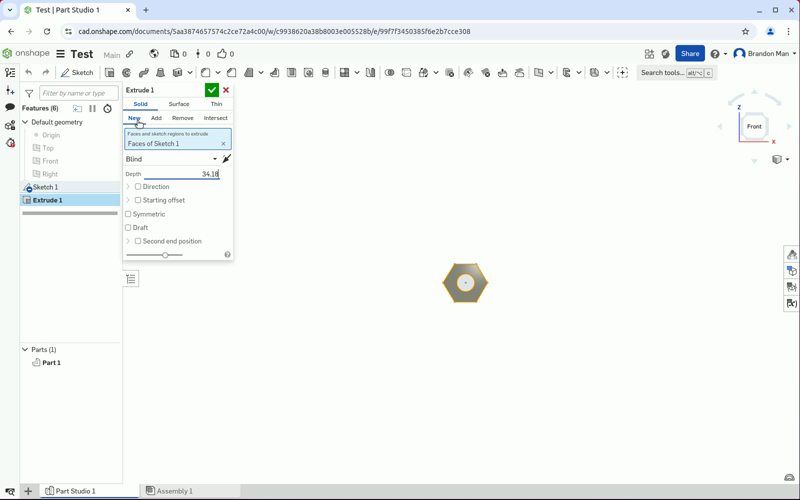
key(tab, 3)
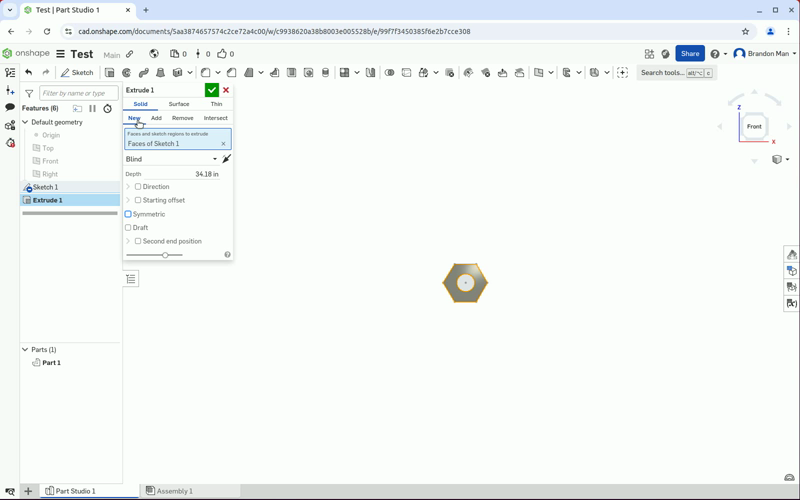
key(space)
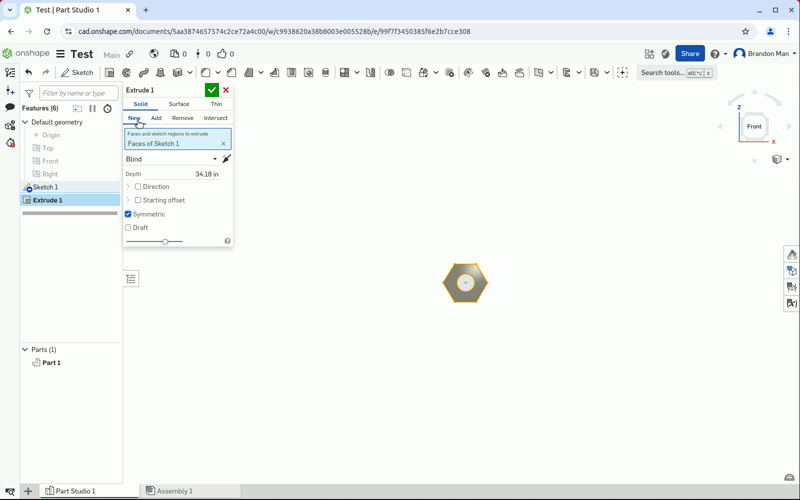
key(enter)
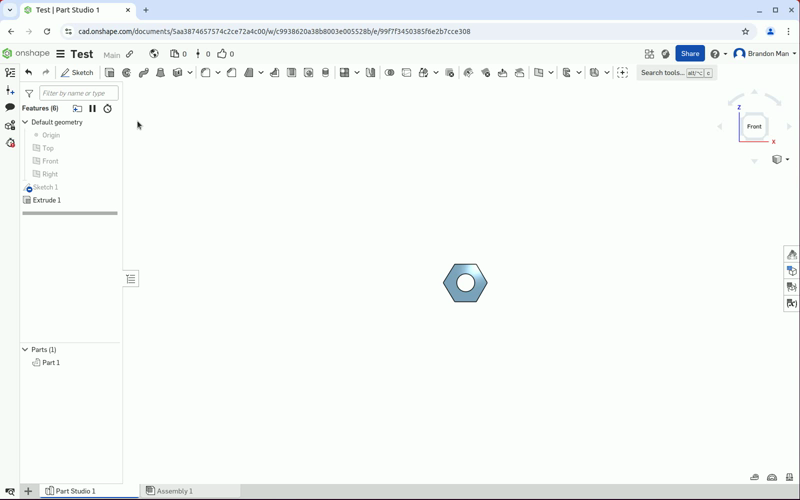
key(shift+h)
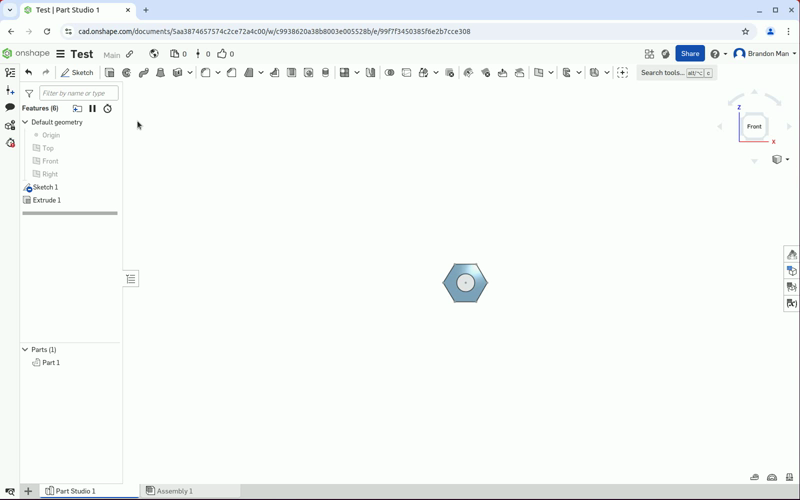
key(shift+h)
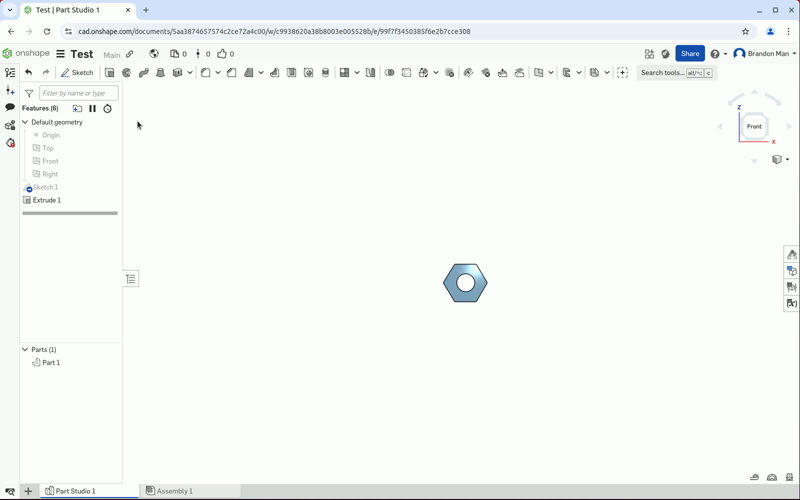
mouse_move(73, 189)
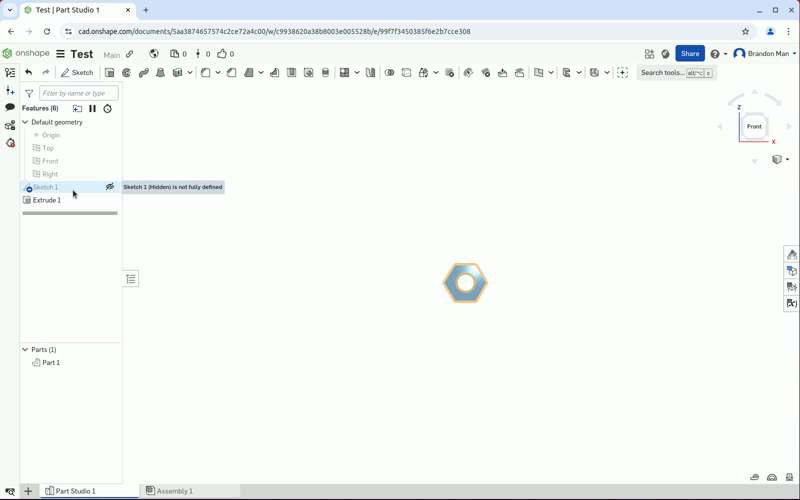
click(73, 189)
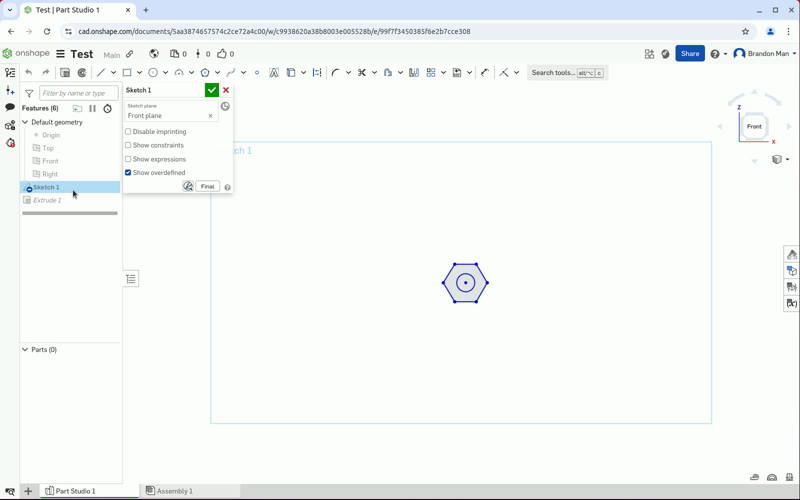
mouse_move(229, 92)
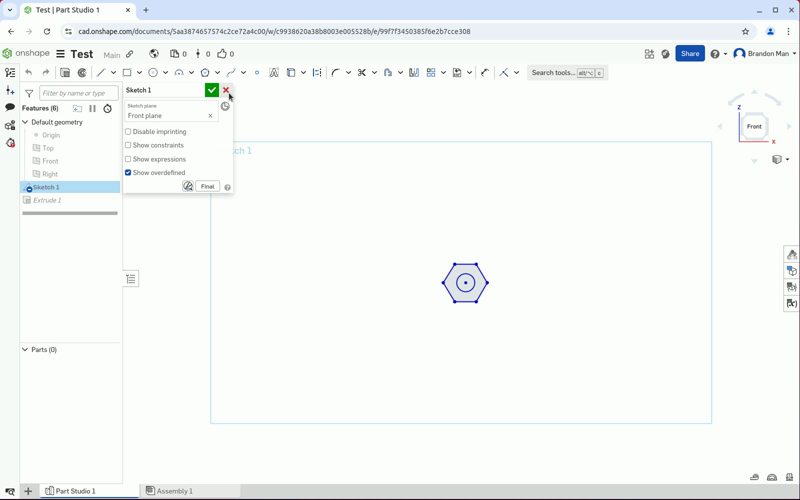
click(229, 92)
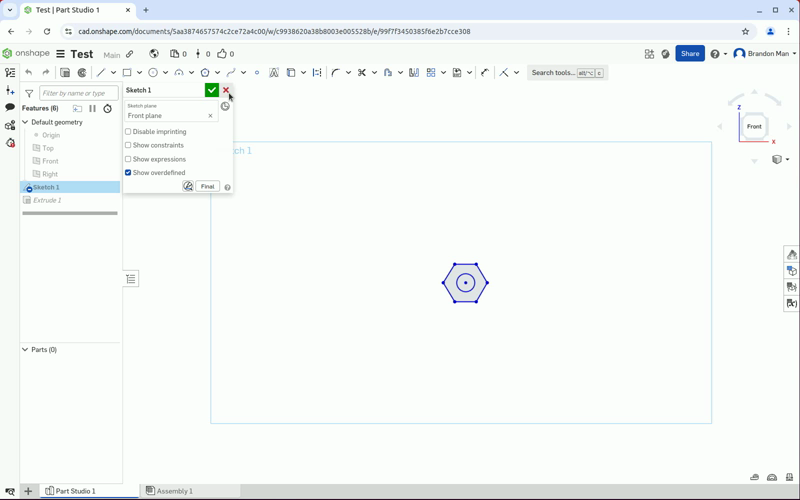
key(shift+s)
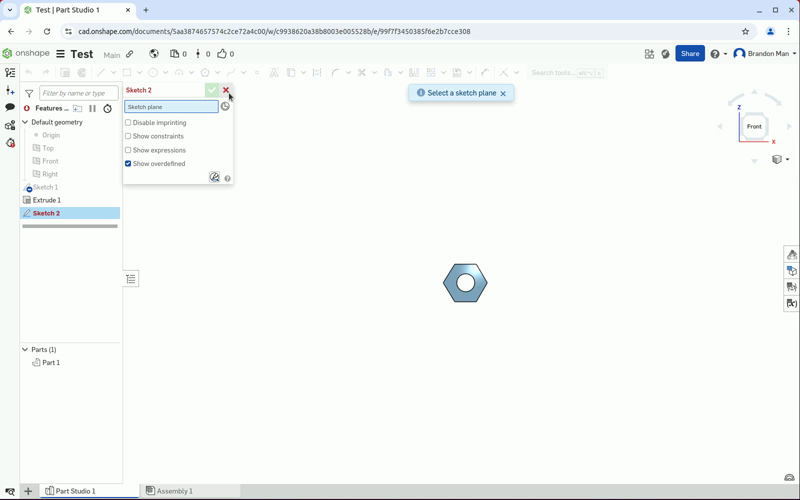
mouse_move(73, 163)
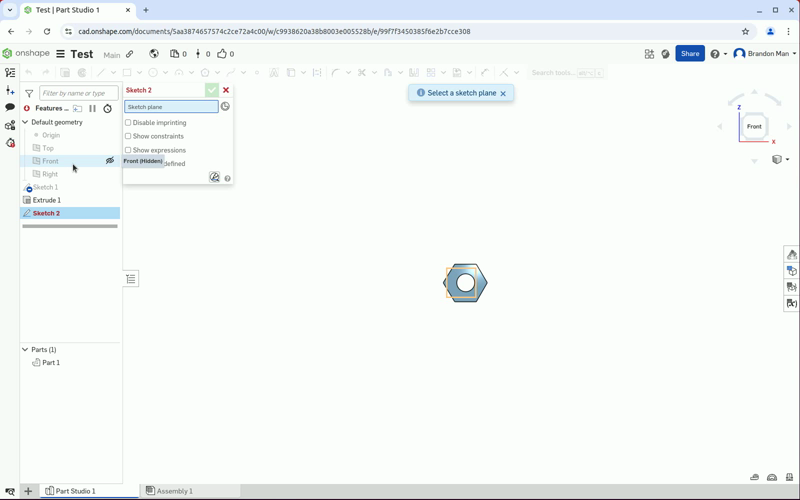
click(73, 163)
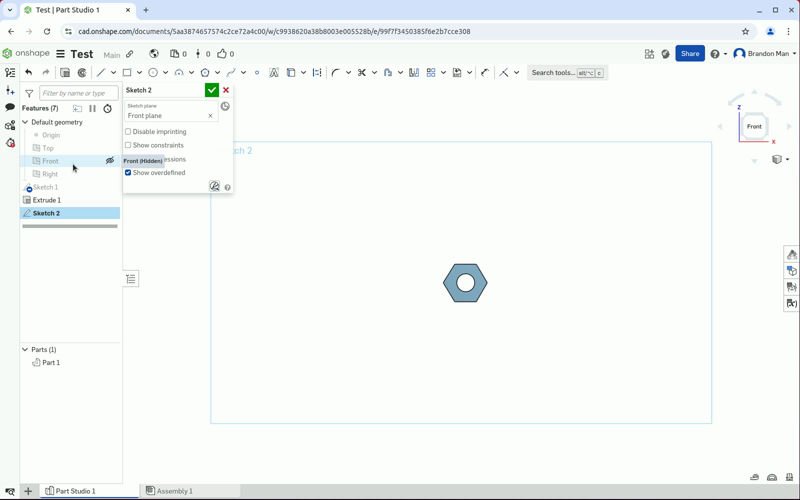
mouse_move(73, 352)
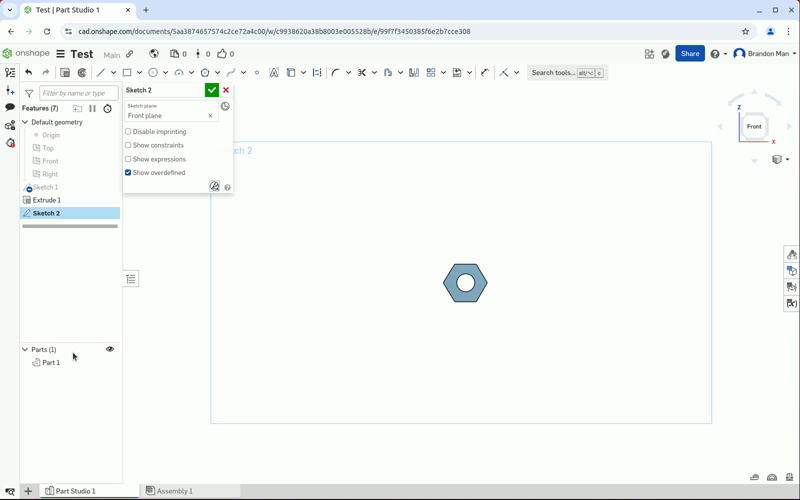
key(y)
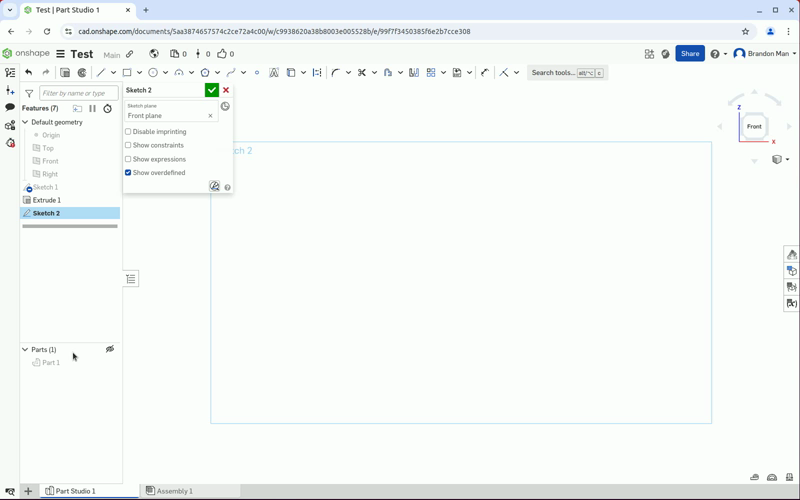
key(c)
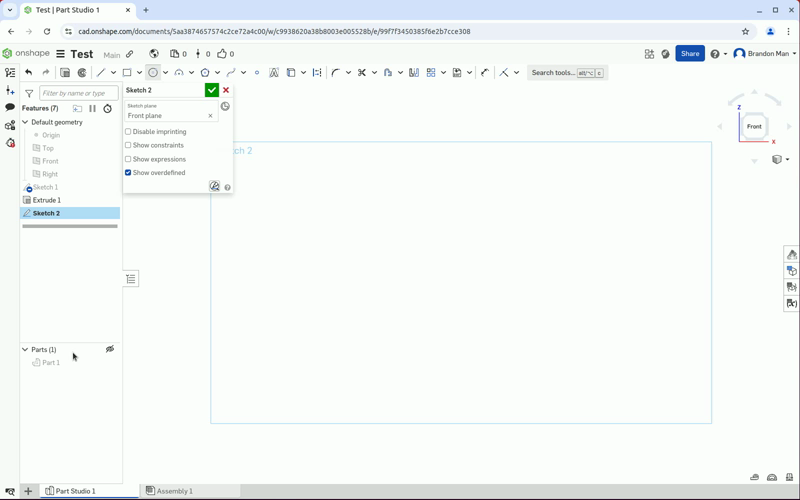
key_down(shift)
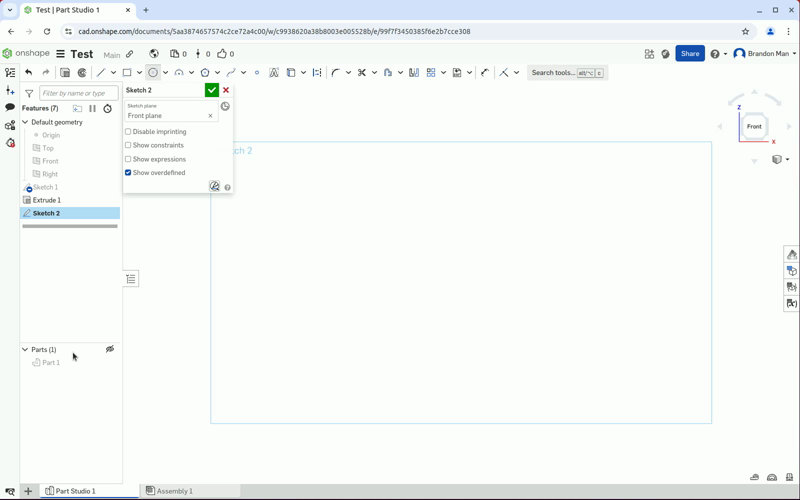
mouse_move(465, 282)
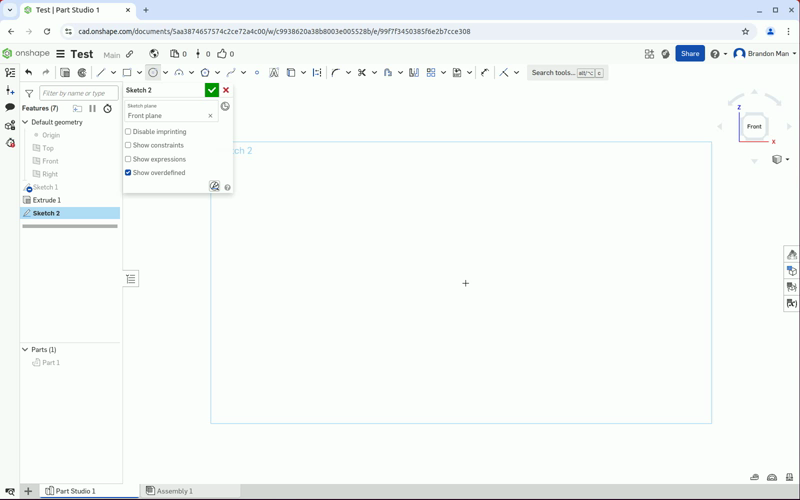
click(465, 282)
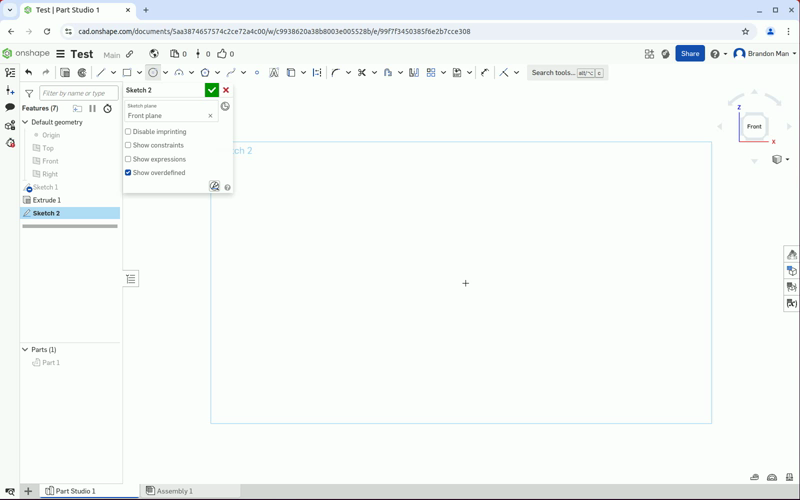
key_up(shift)
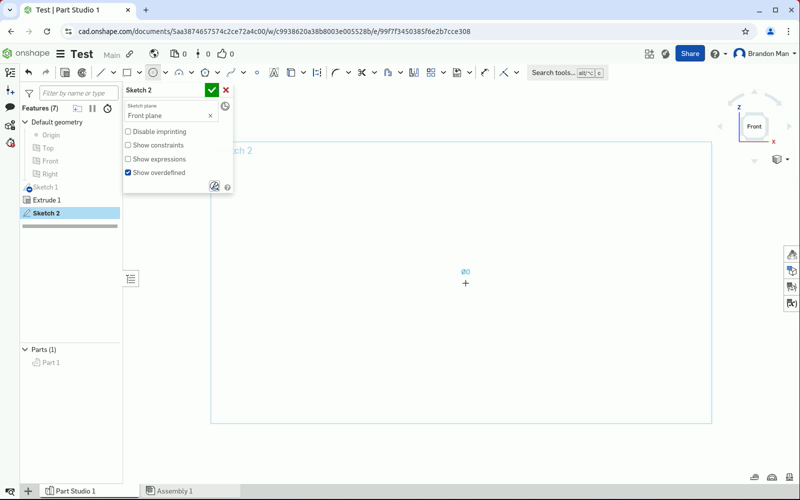
mouse_move(474, 282)
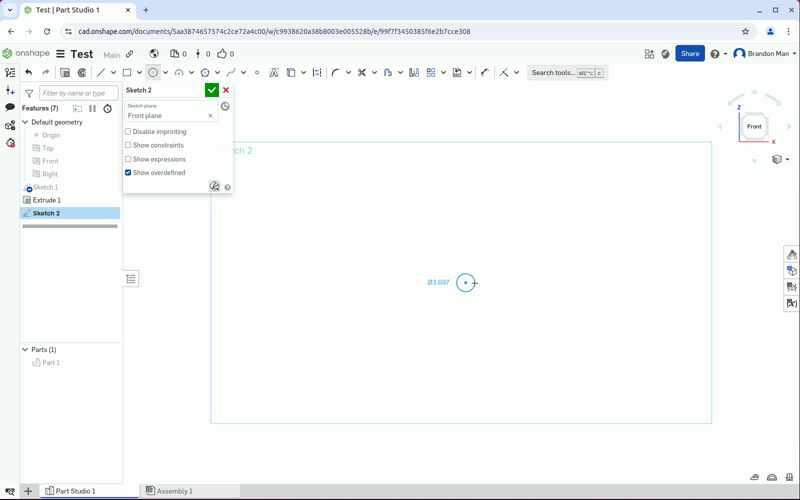
click(474, 282)
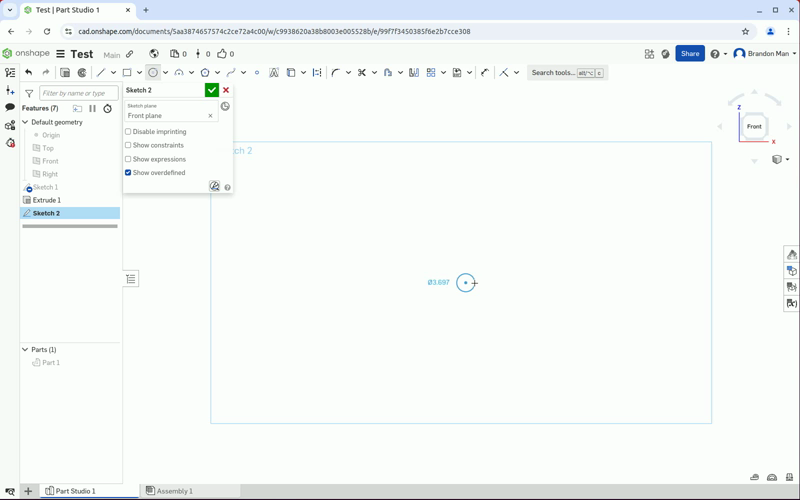
key(esc)
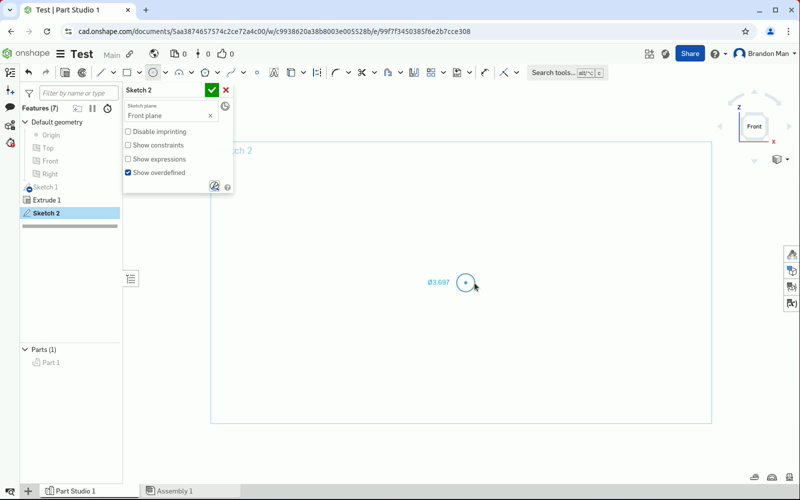
mouse_move(471, 277)
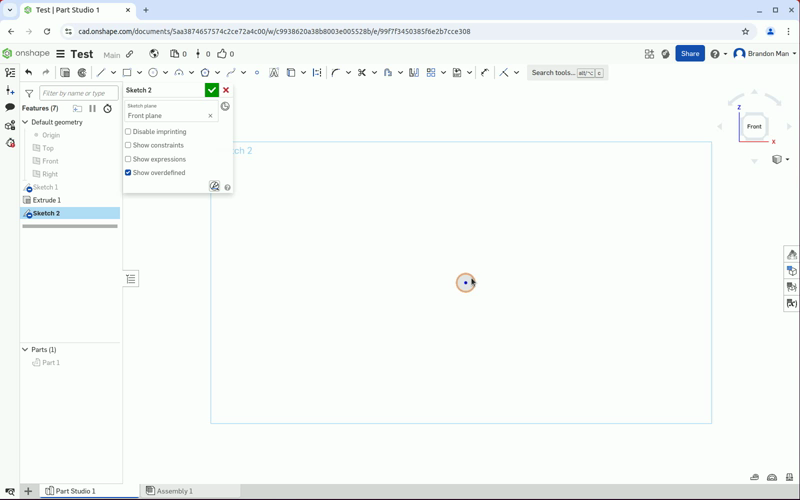
scroll(6)
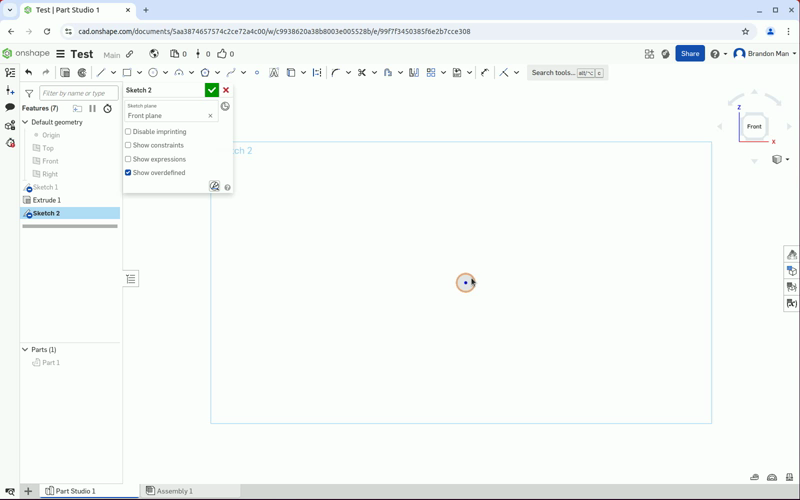
scroll(6)
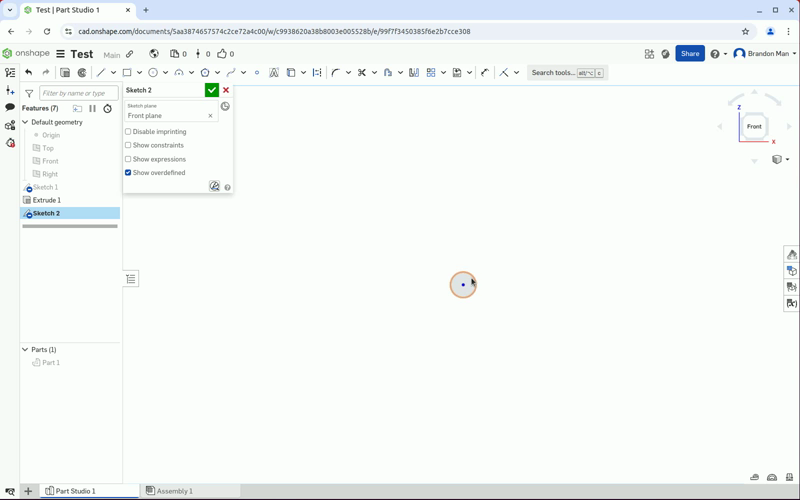
scroll(6)
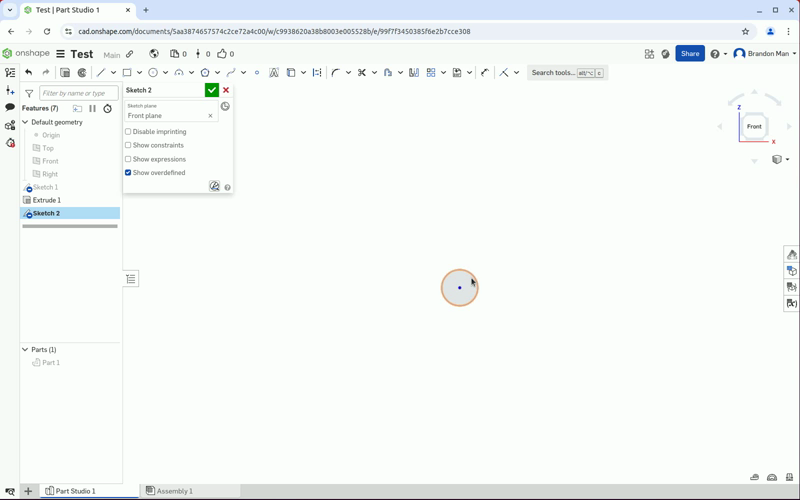
scroll(6)
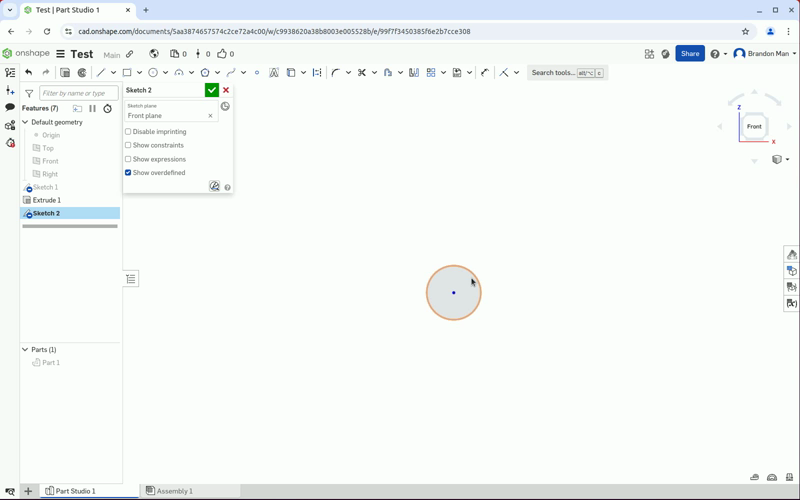
scroll(6)
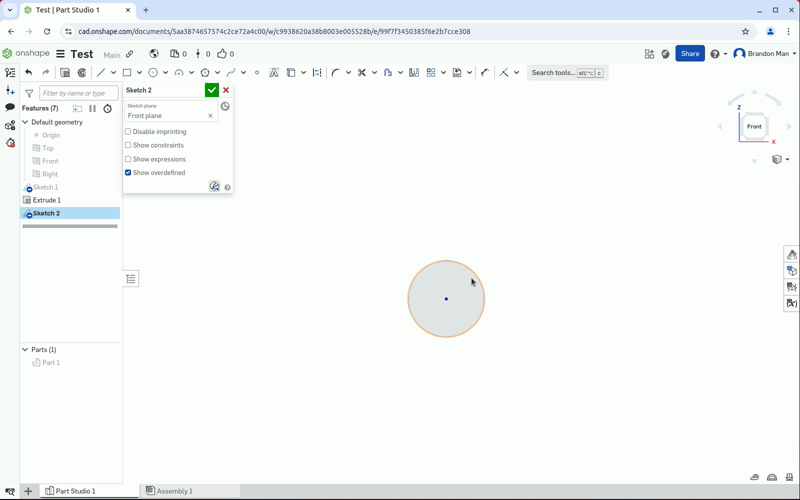
scroll(6)
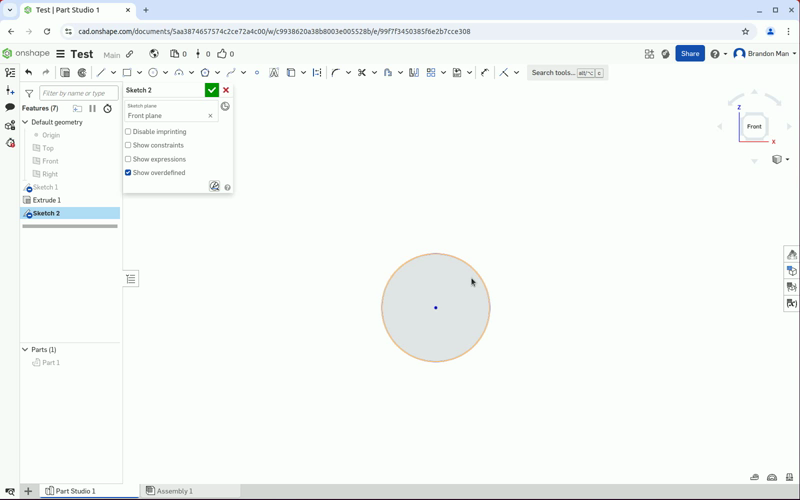
scroll(6)
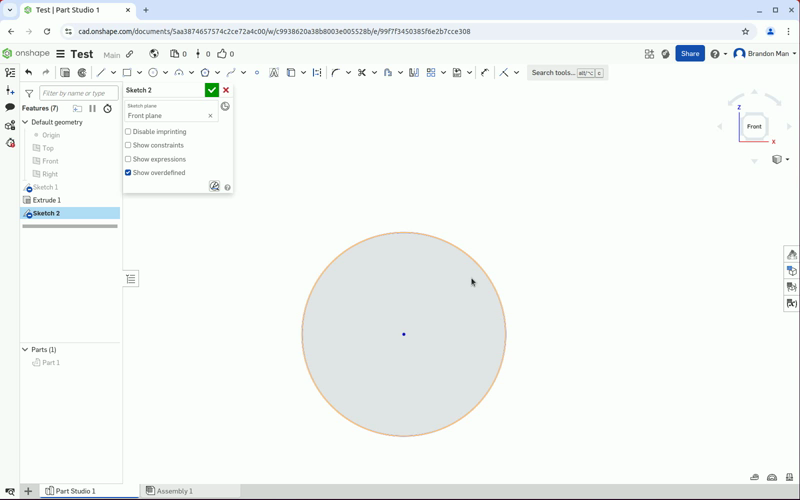
click(471, 277)
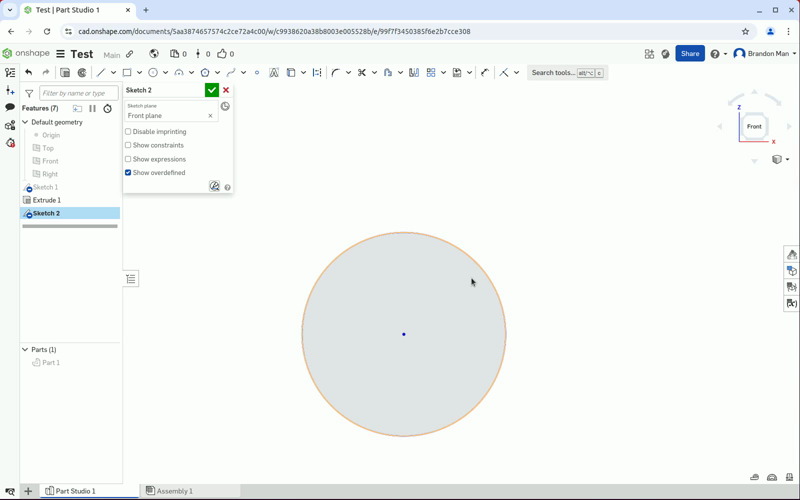
scroll(-6)
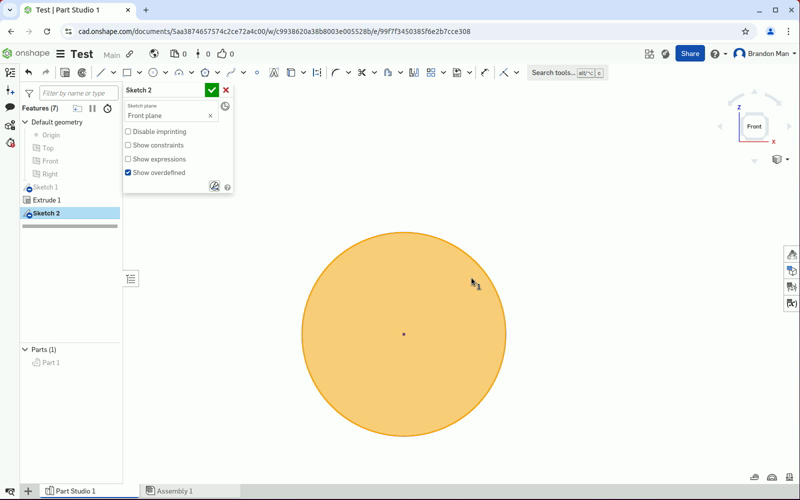
scroll(-6)
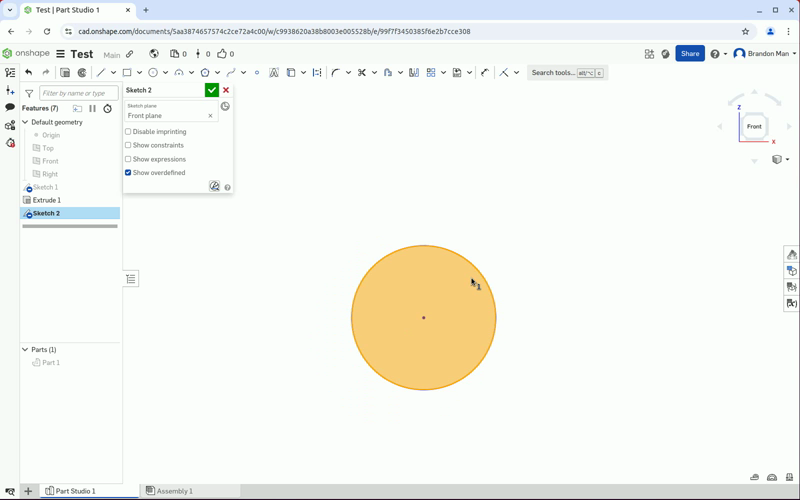
scroll(-6)
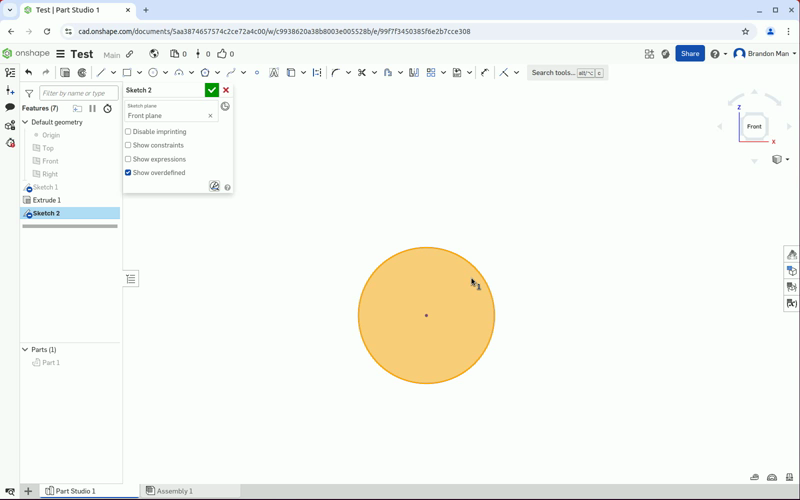
scroll(-6)
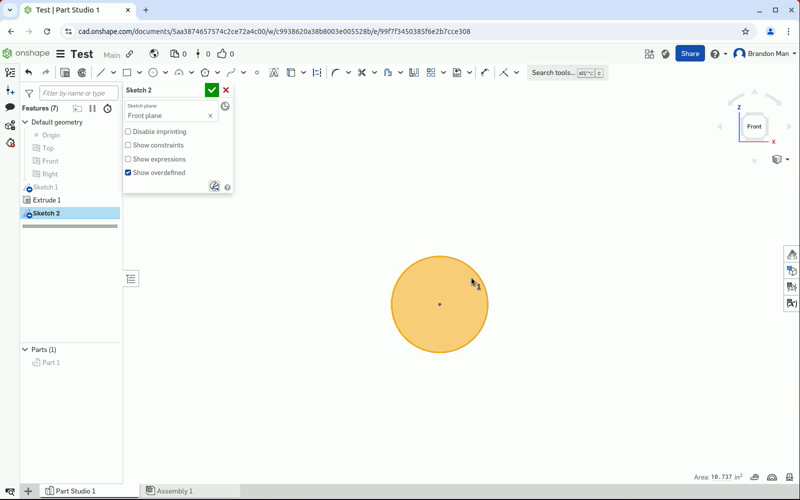
scroll(-6)
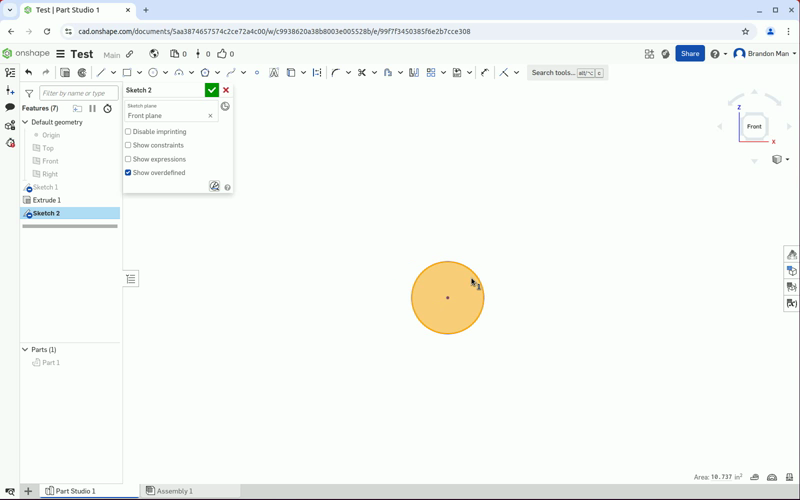
scroll(-6)
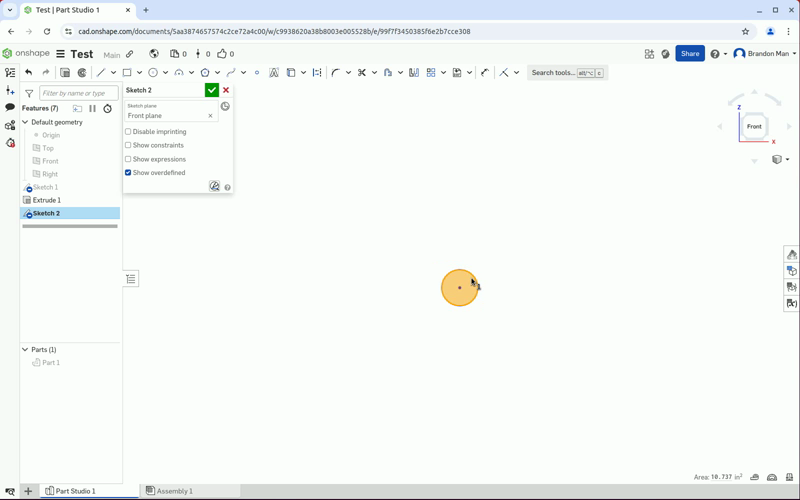
scroll(-6)
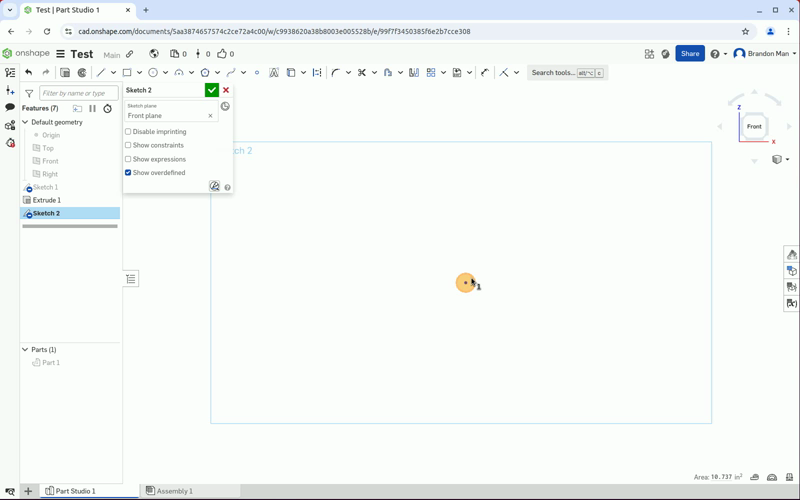
mouse_move(73, 352)
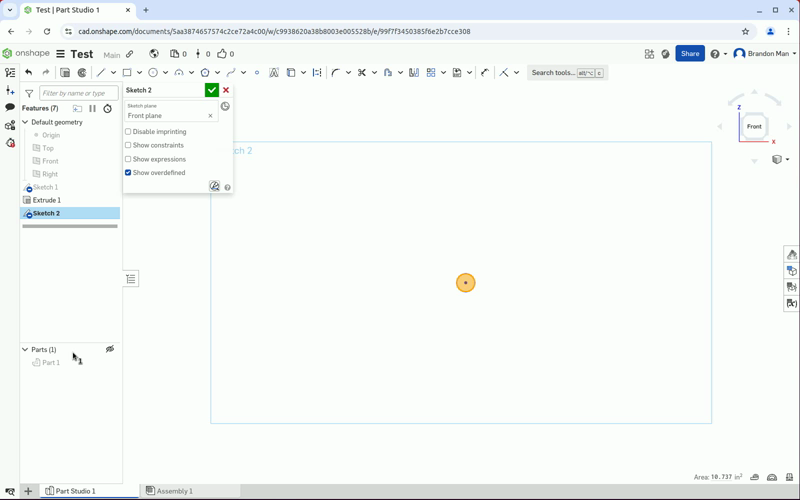
key(shift+y)
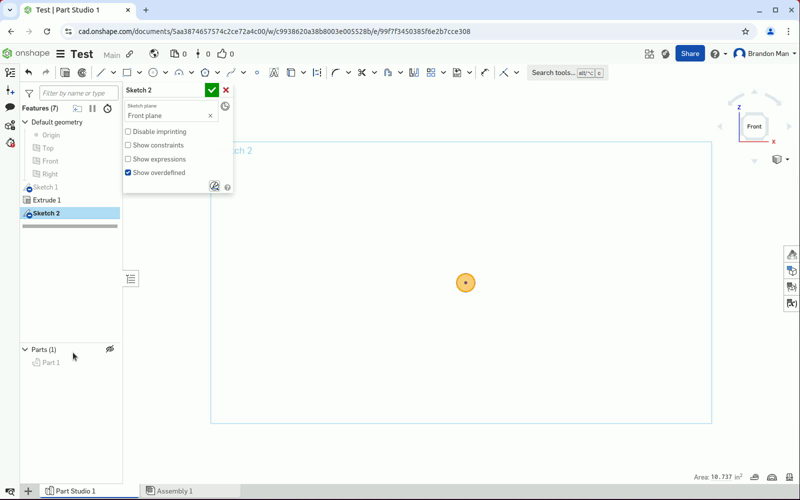
key(shift+e)
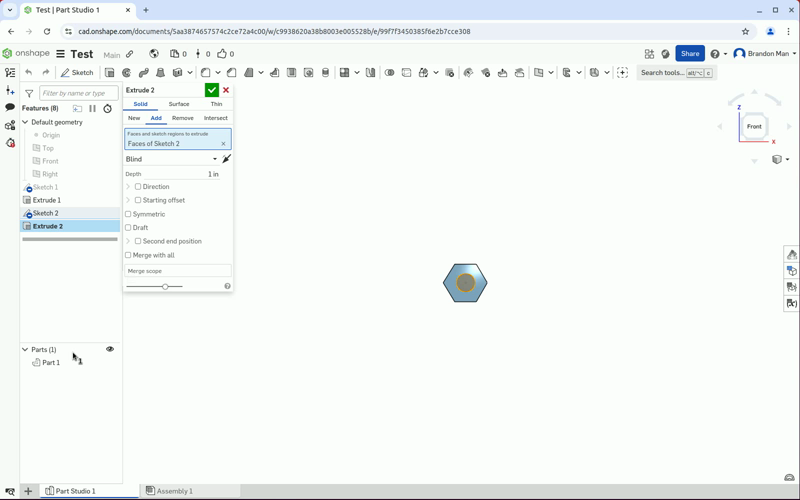
mouse_move(143, 106)
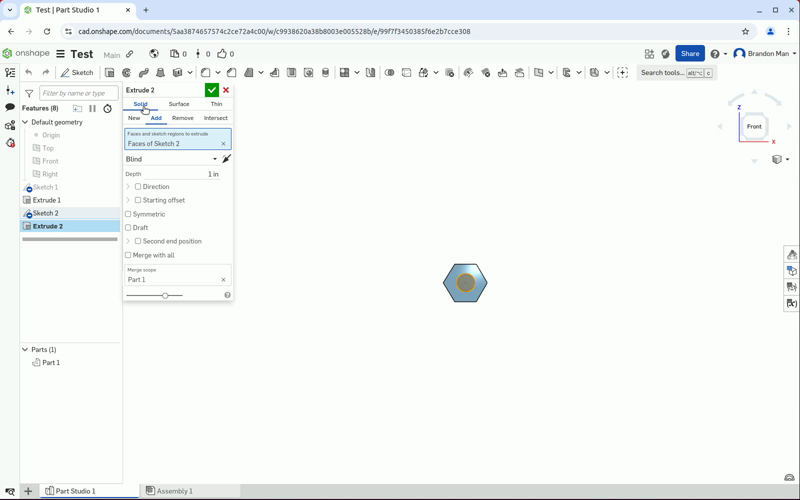
click(143, 106)
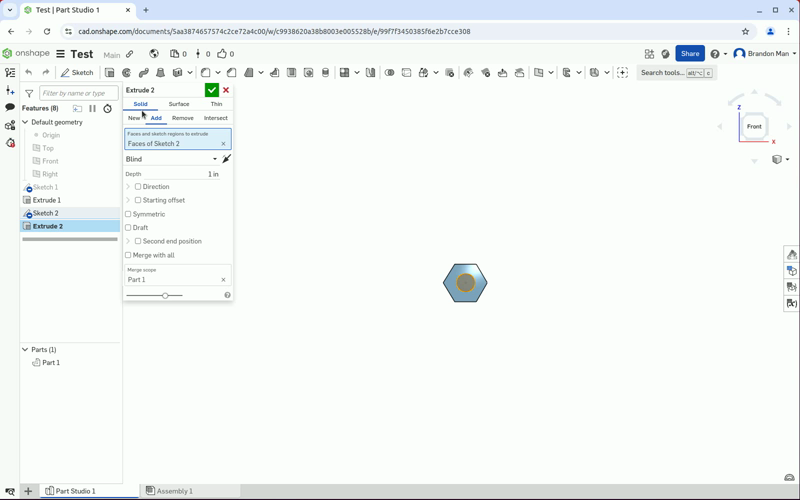
mouse_move(137, 120)
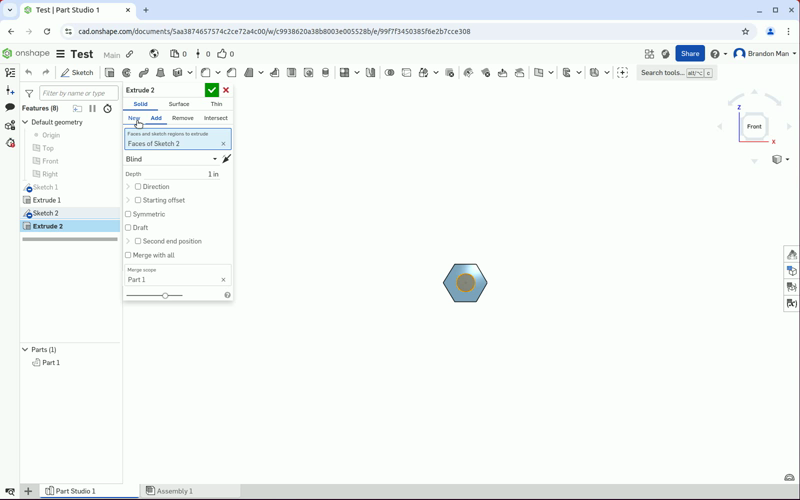
click(137, 120)
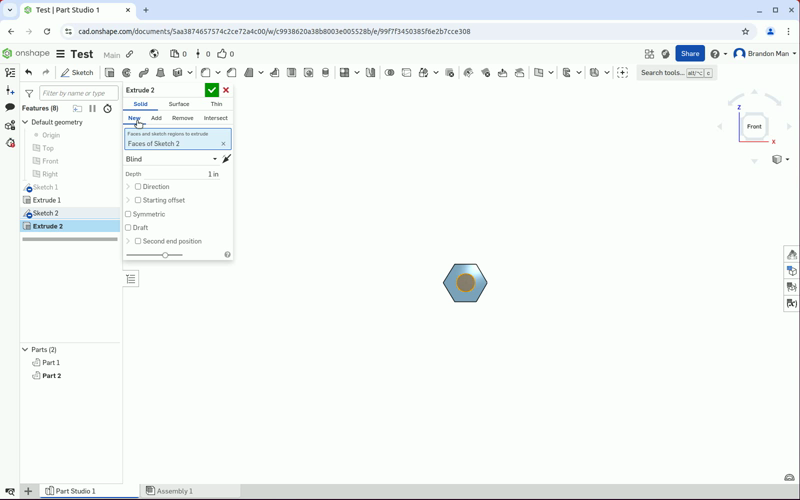
key(tab, 4)
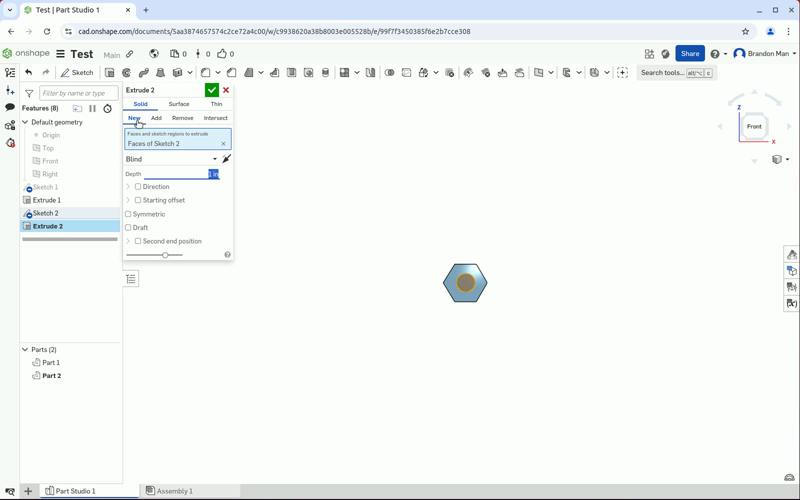
text(23.108)
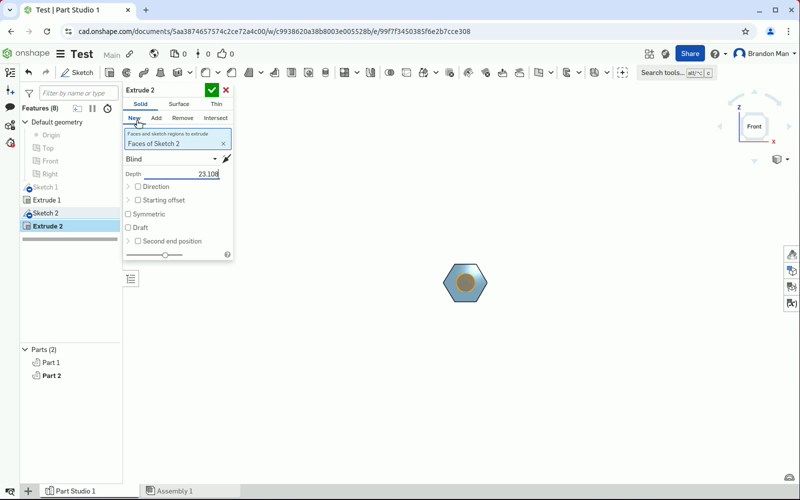
key(enter)
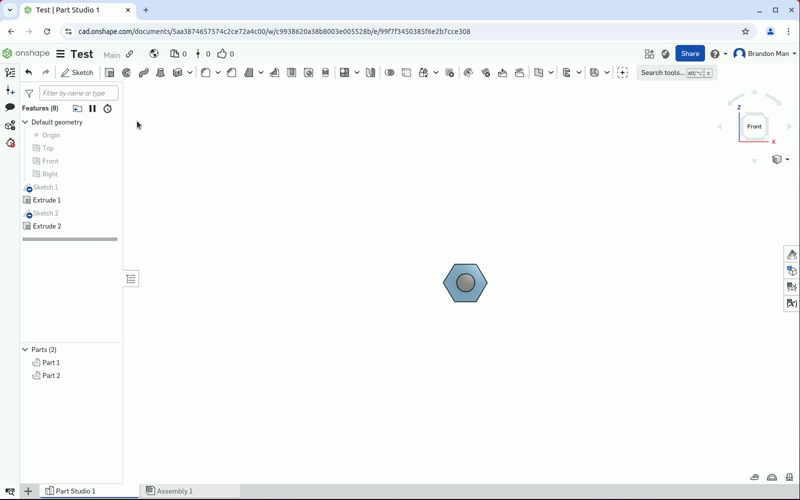
key(shift+h)
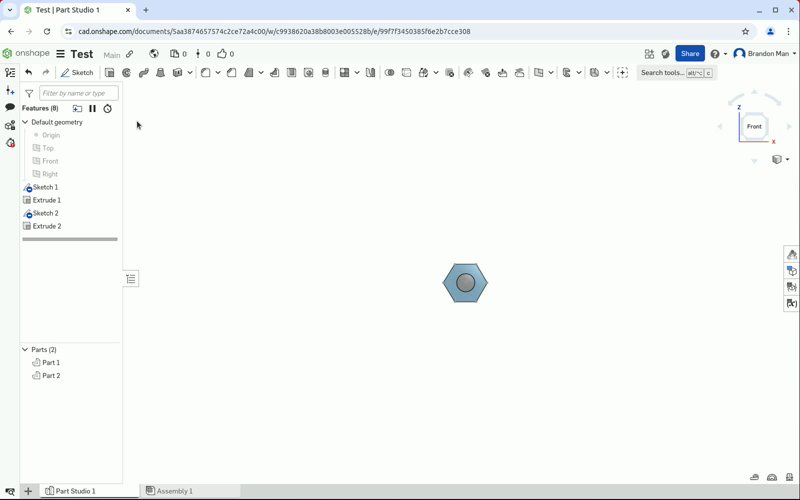
key(shift+h)
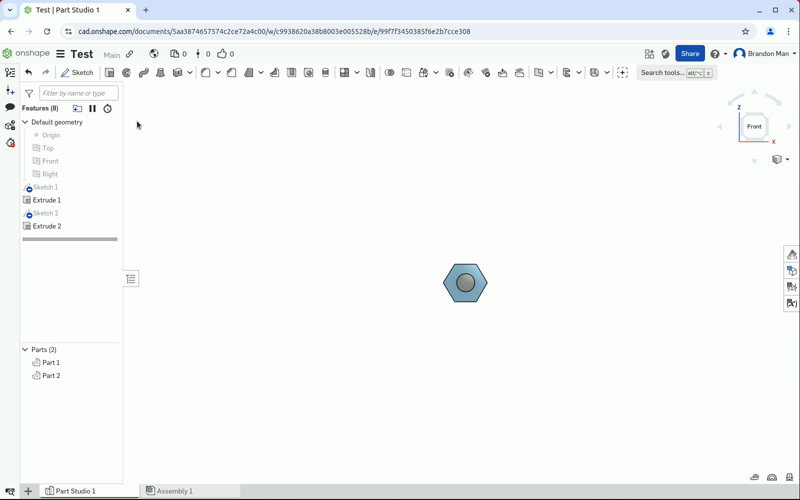
mouse_move(73, 189)
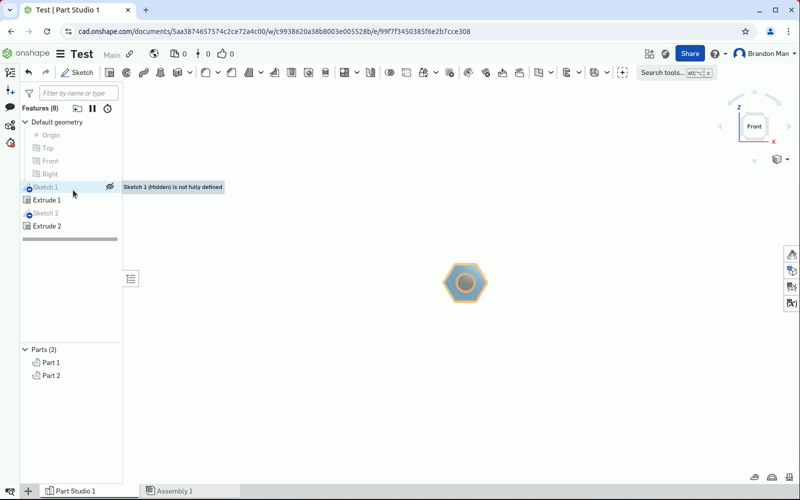
click(73, 189)
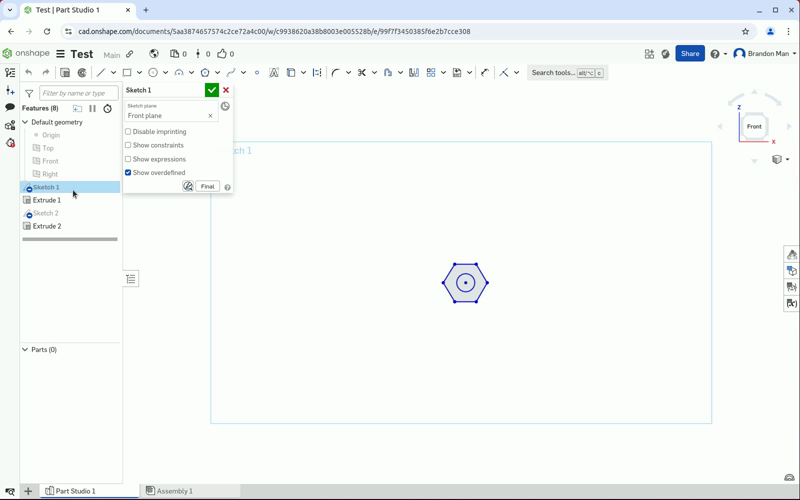
mouse_move(229, 92)
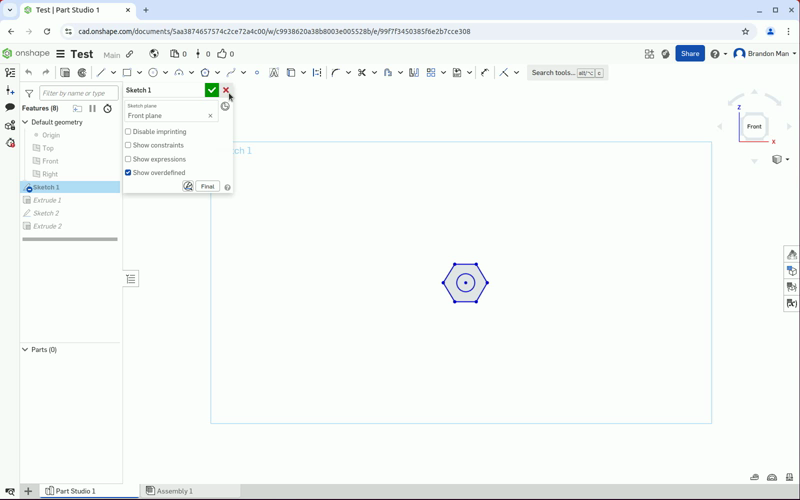
click(229, 92)
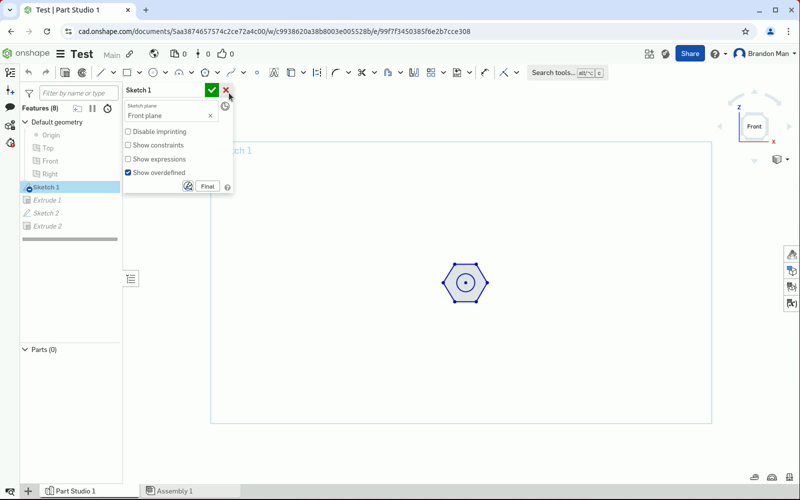
key(shift+s)
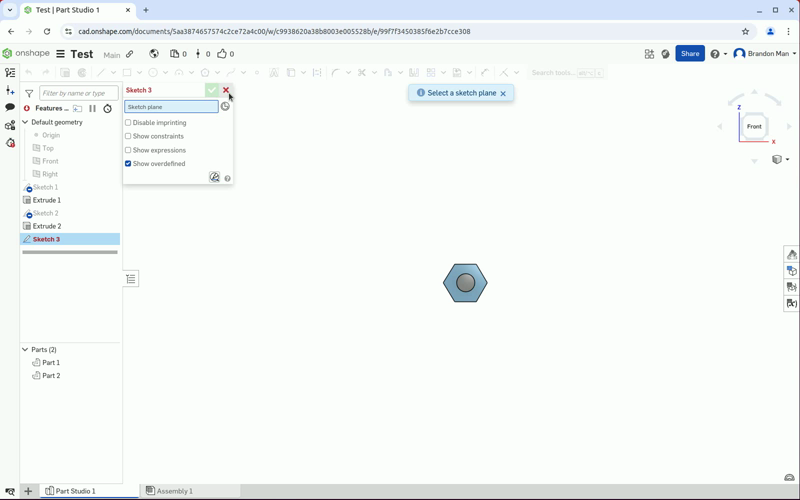
mouse_move(73, 163)
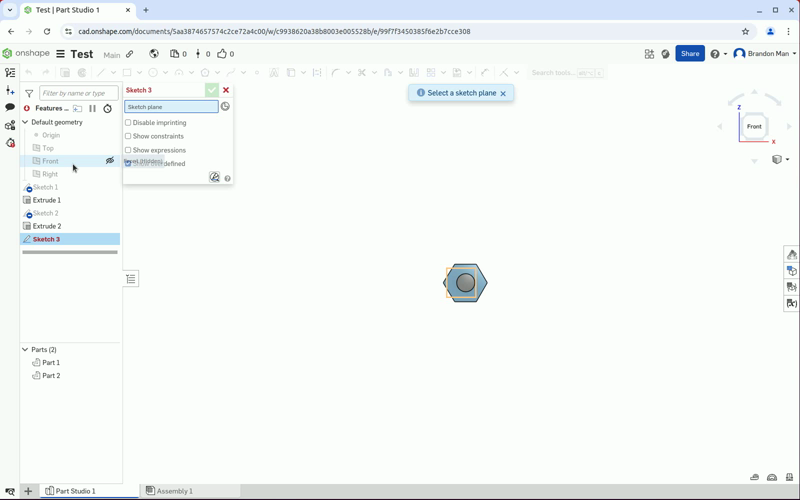
click(73, 163)
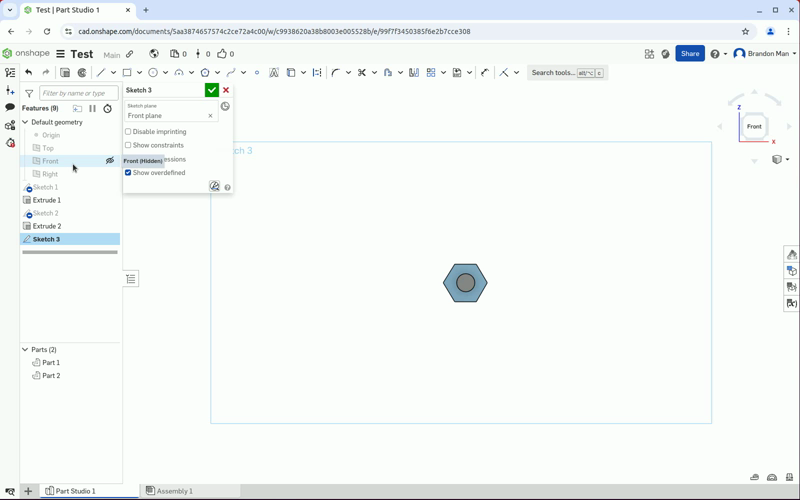
mouse_move(73, 352)
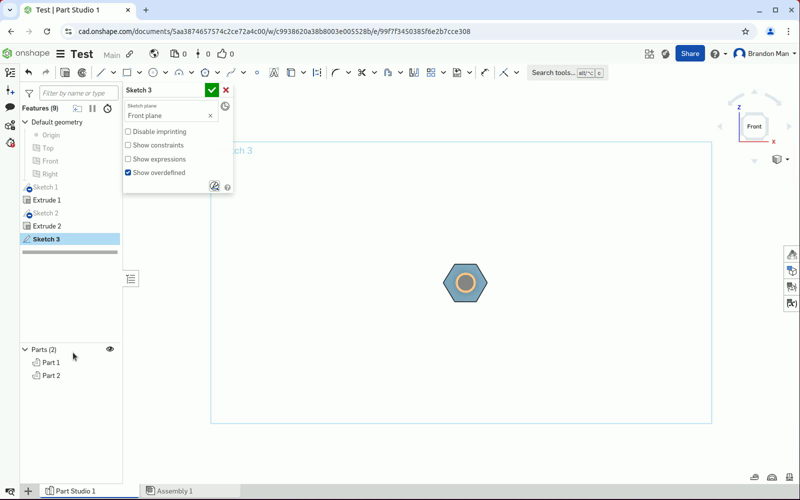
key(y)
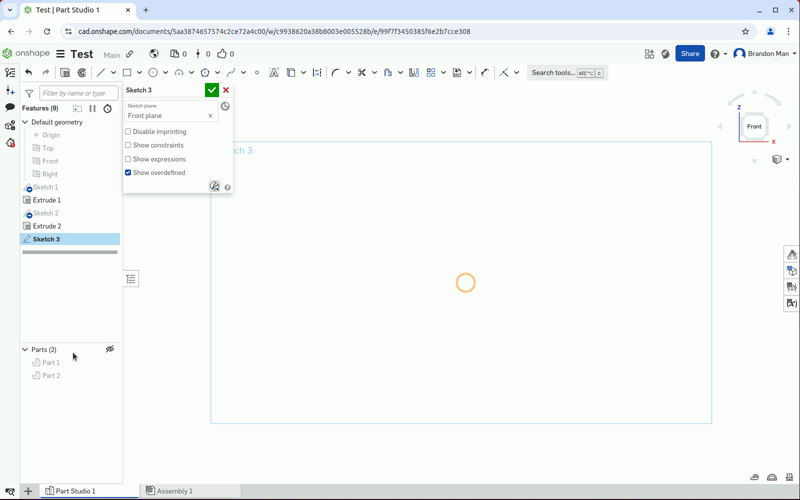
key(c)
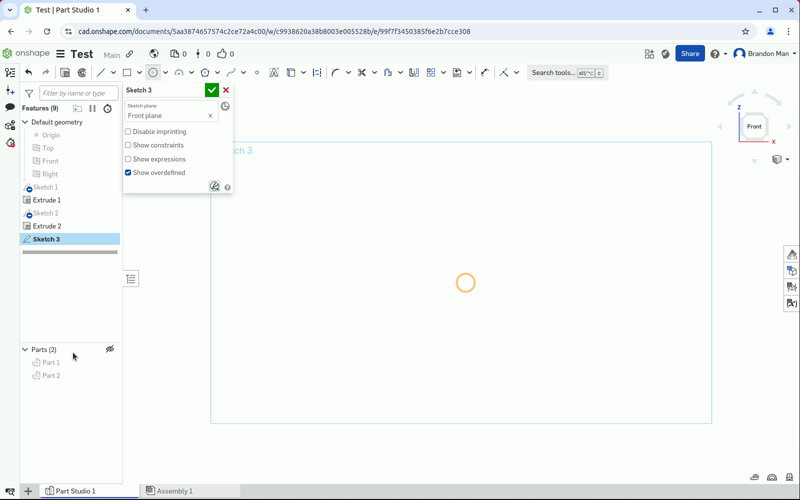
key_down(shift)
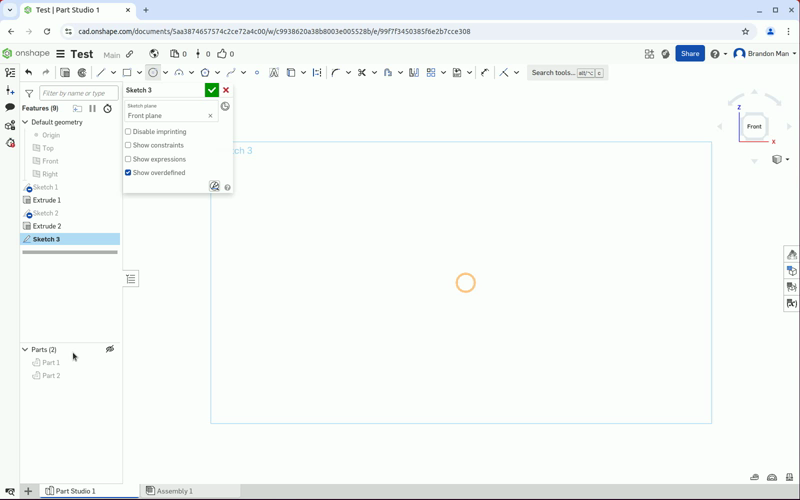
mouse_move(465, 282)
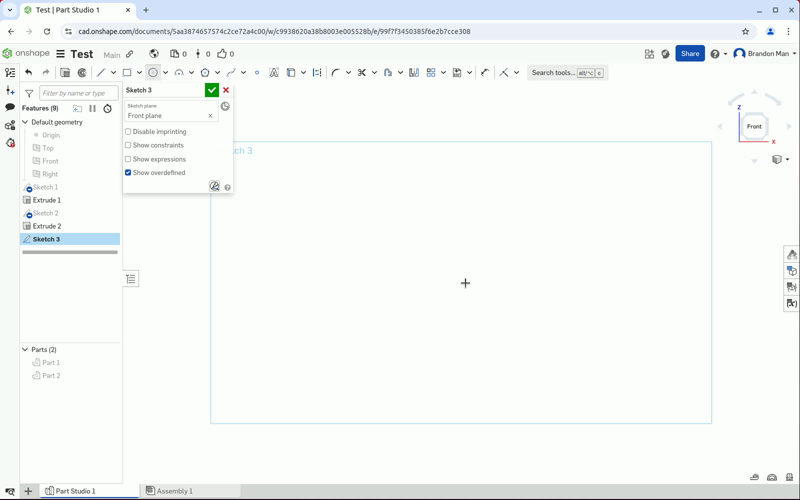
click(465, 282)
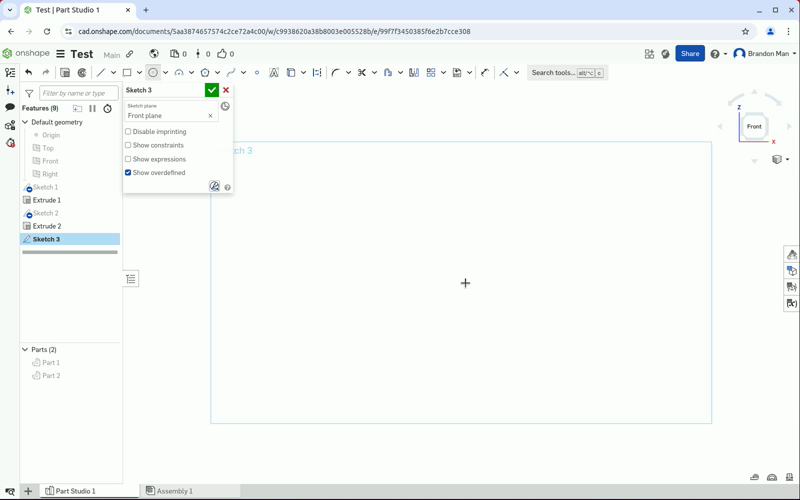
key_up(shift)
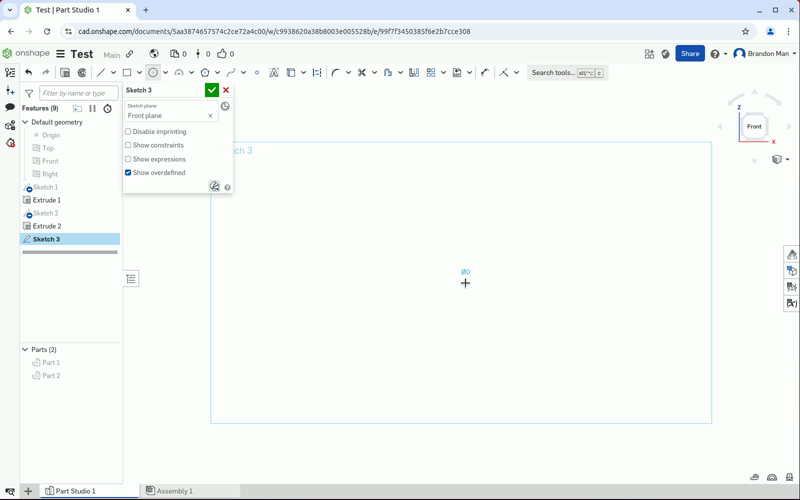
mouse_move(474, 282)
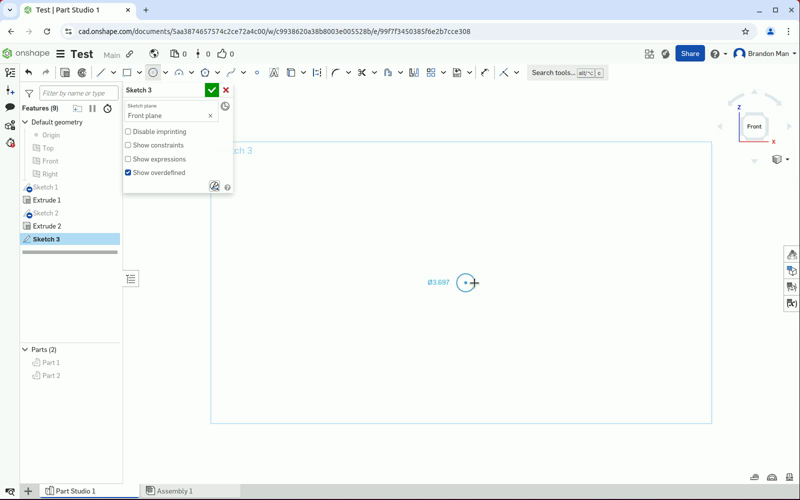
click(474, 282)
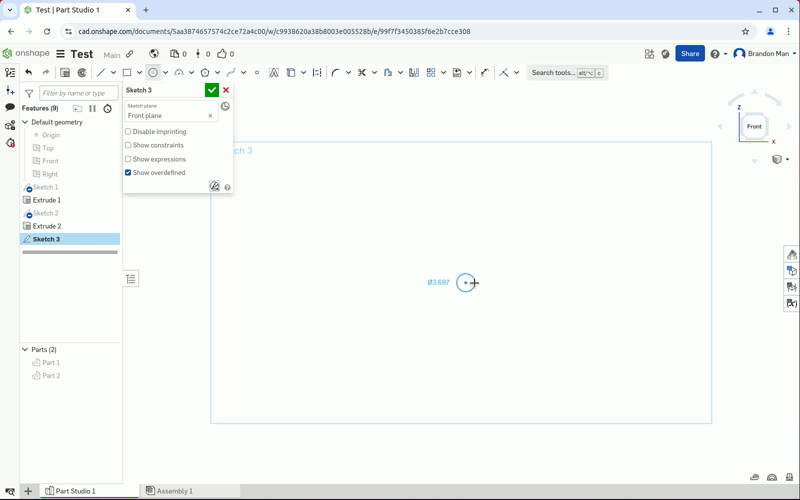
key(esc)
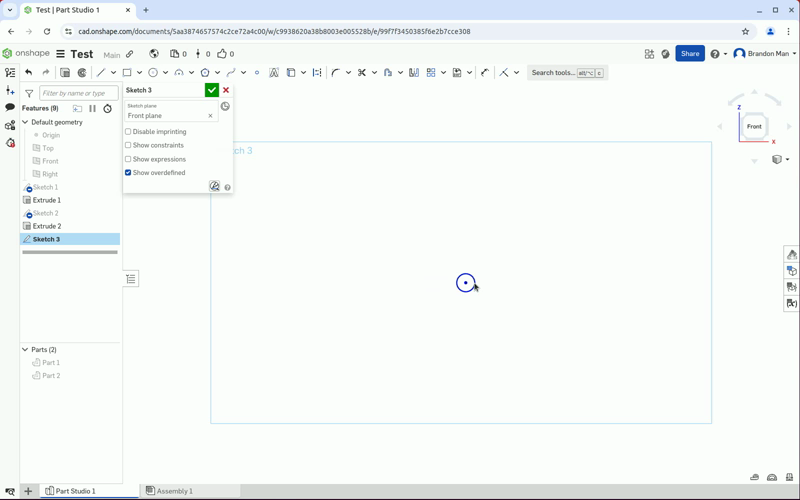
mouse_move(470, 288)
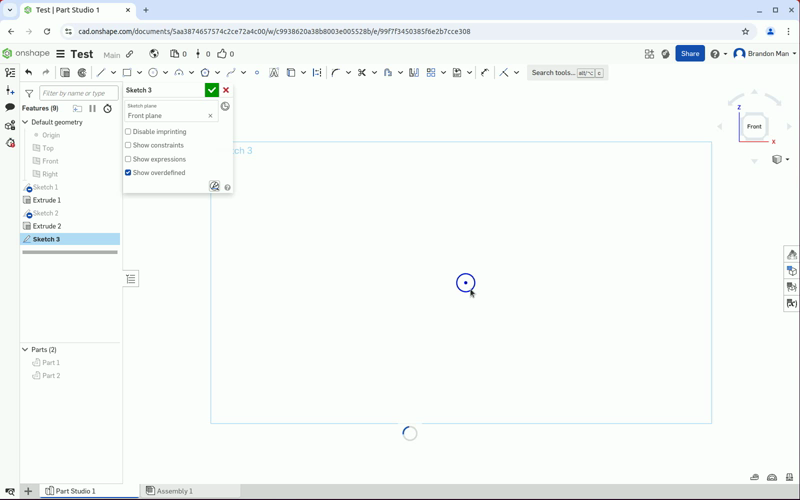
scroll(6)
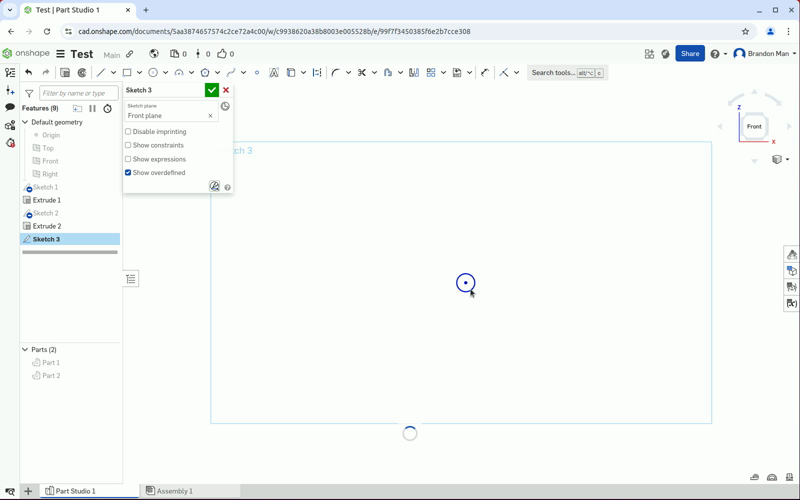
scroll(6)
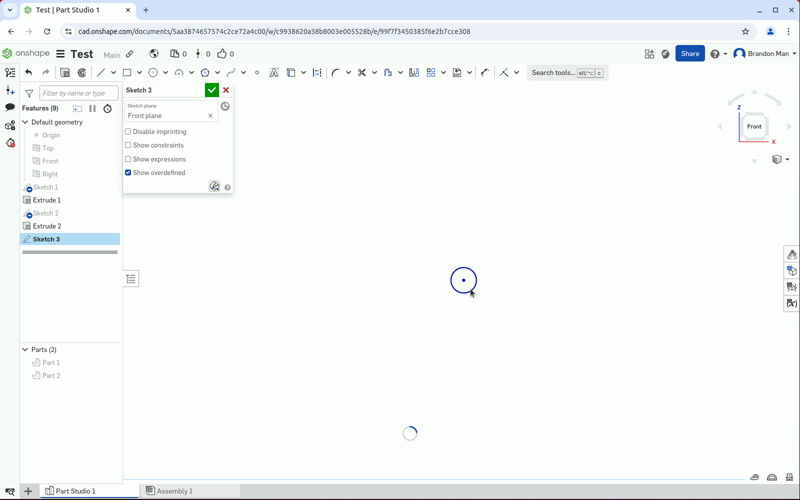
scroll(6)
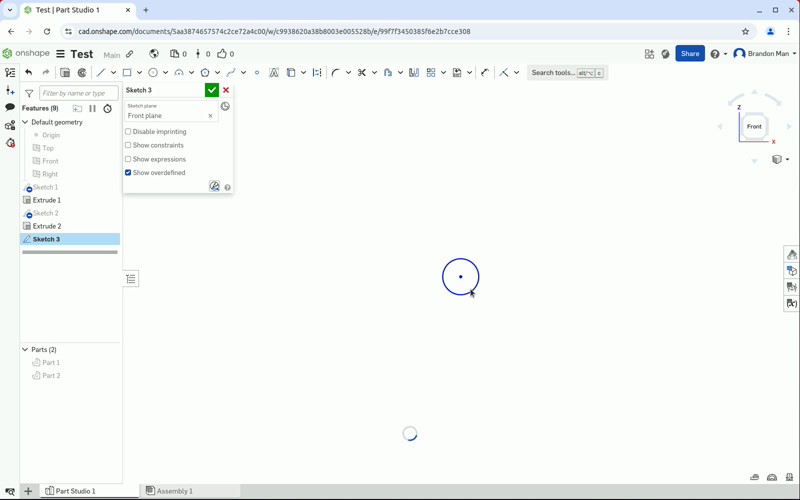
scroll(6)
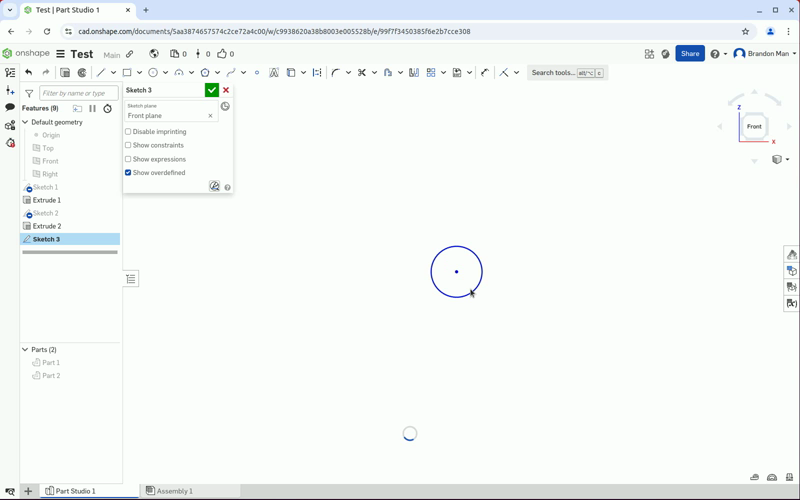
scroll(6)
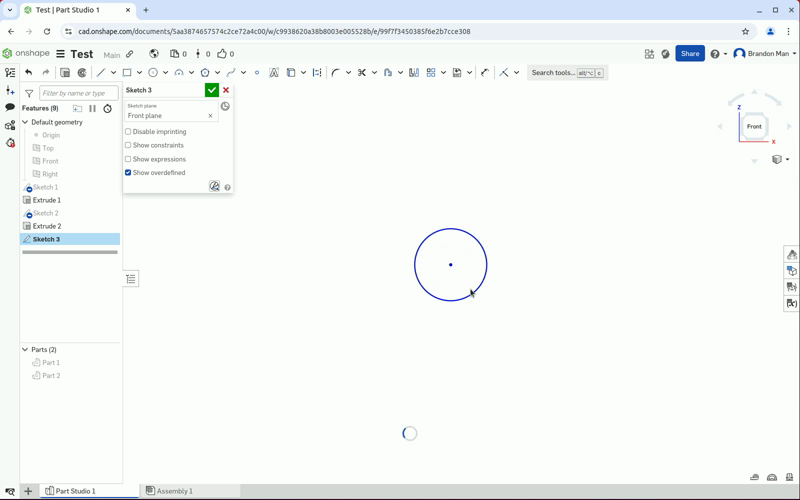
scroll(6)
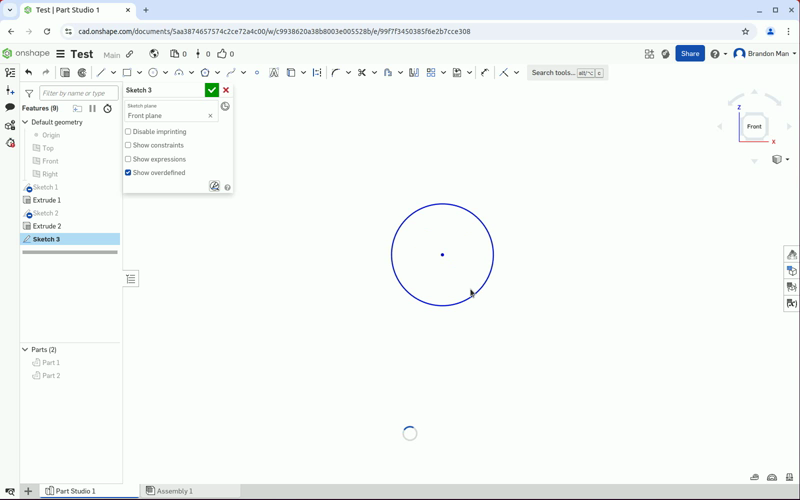
scroll(6)
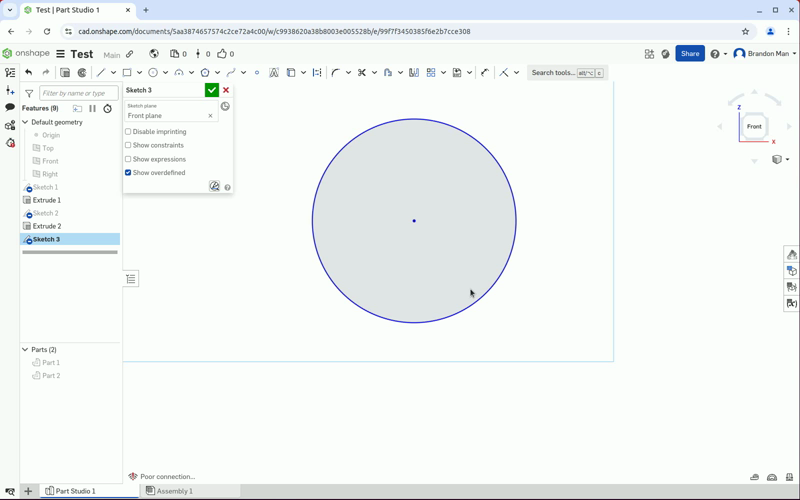
click(470, 288)
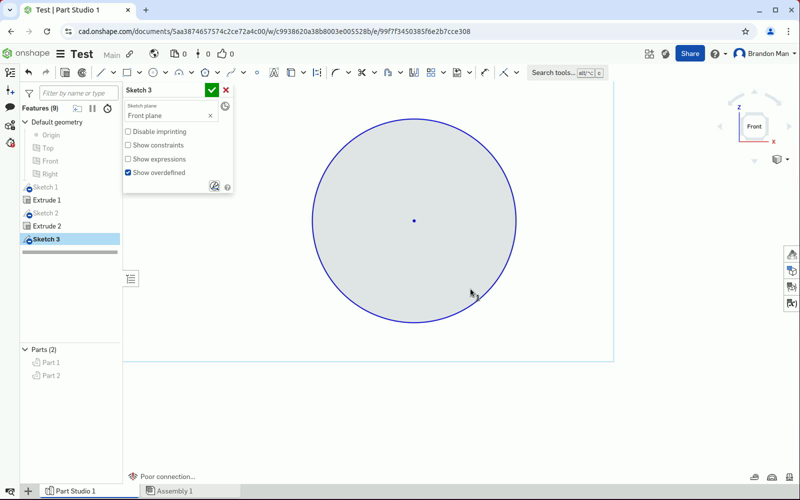
scroll(-6)
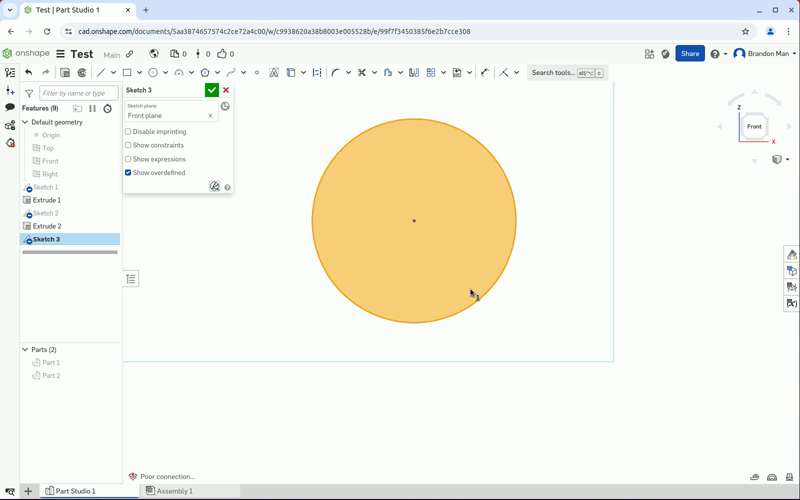
scroll(-6)
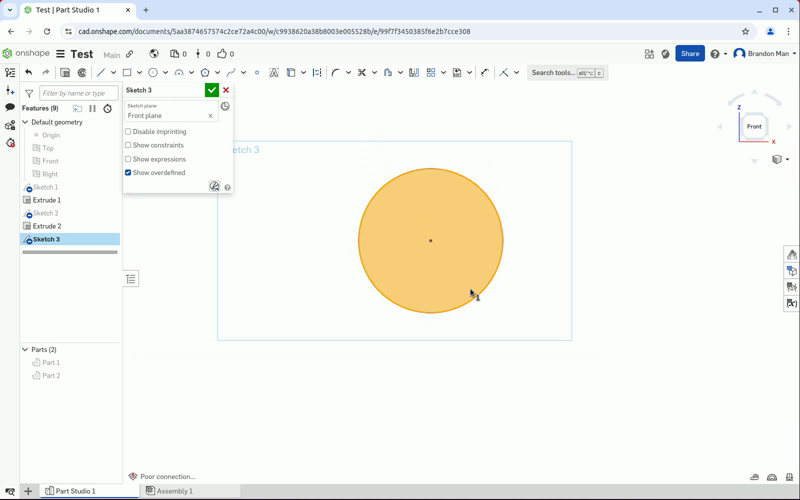
scroll(-6)
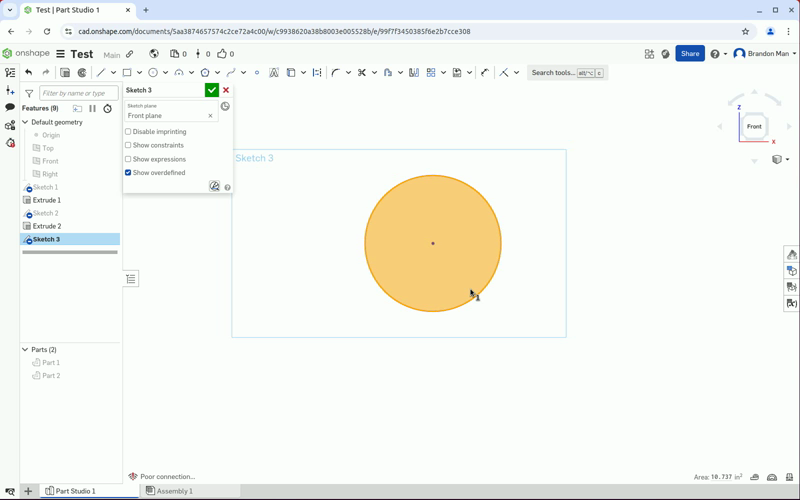
scroll(-6)
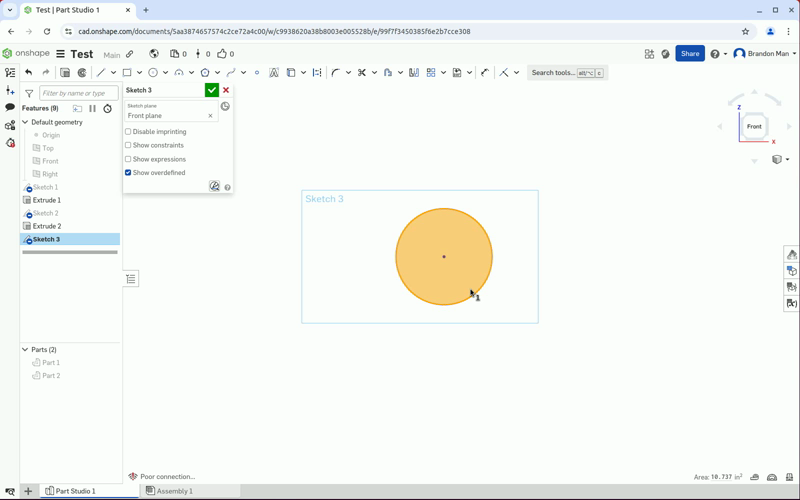
scroll(-6)
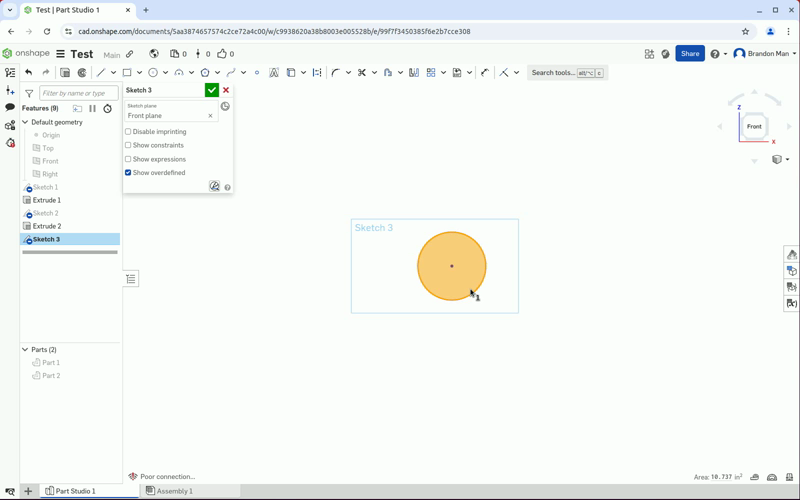
scroll(-6)
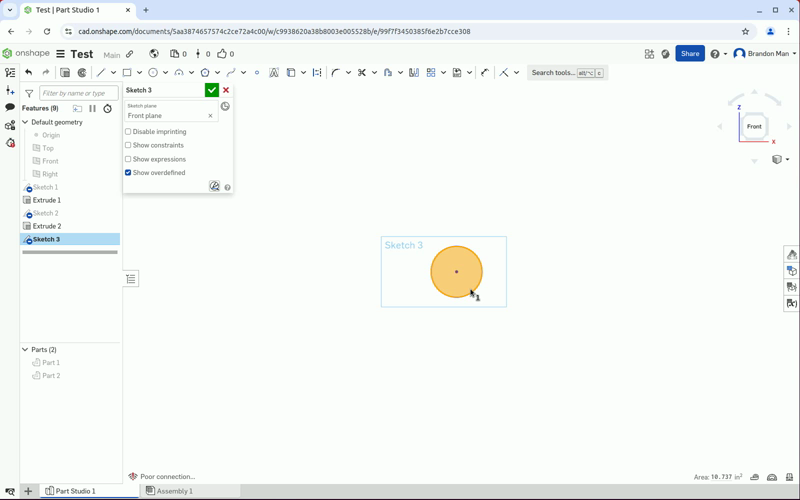
scroll(-6)
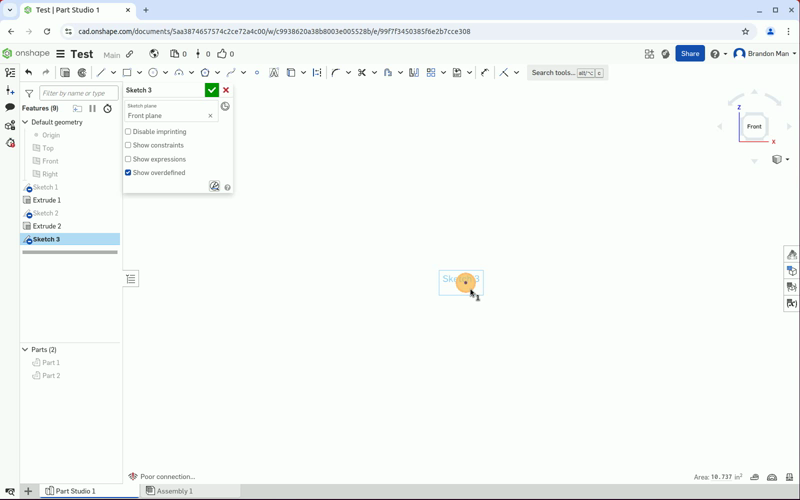
mouse_move(73, 352)
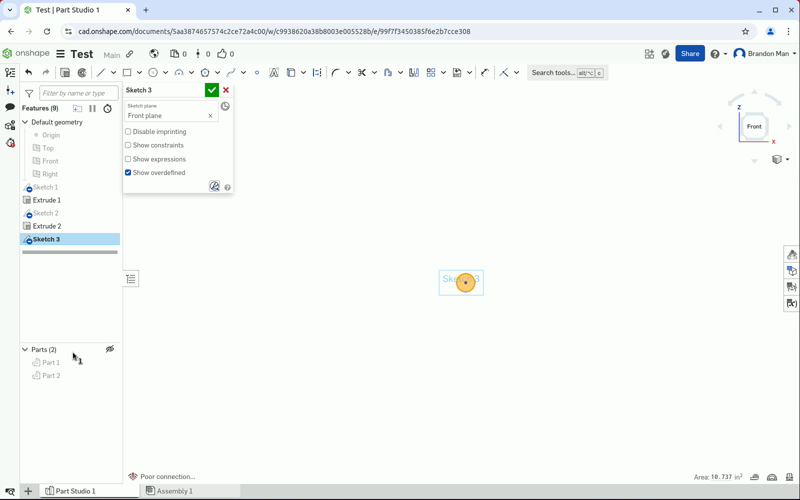
key(shift+y)
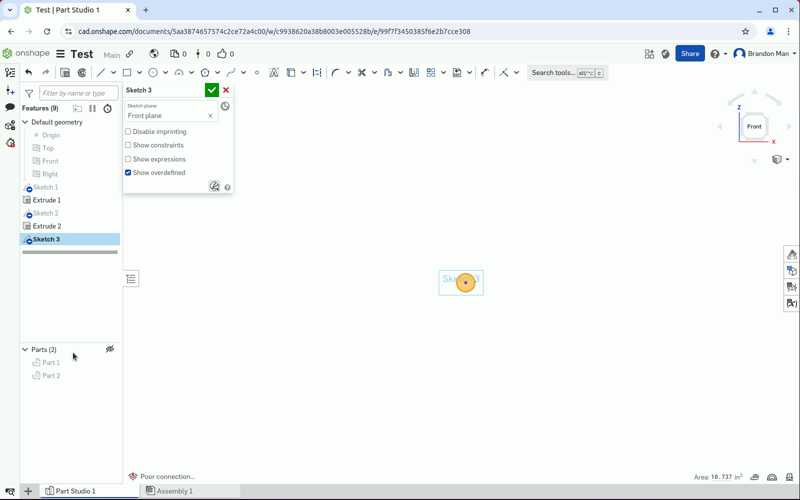
key(shift+e)
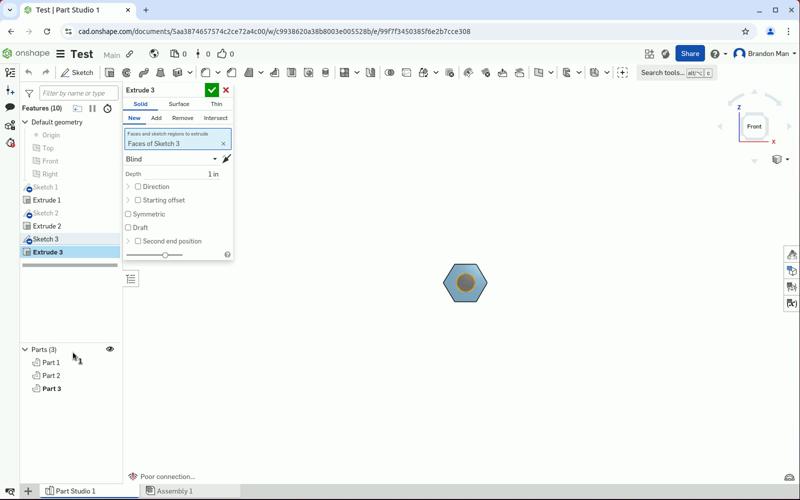
mouse_move(143, 106)
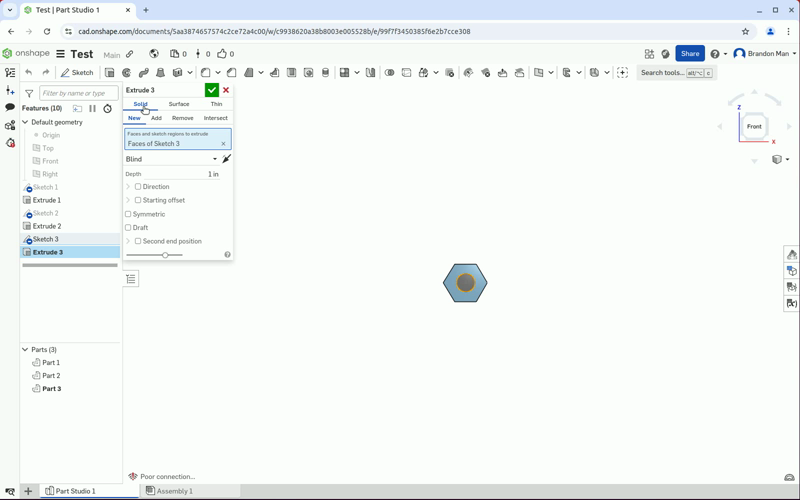
click(143, 106)
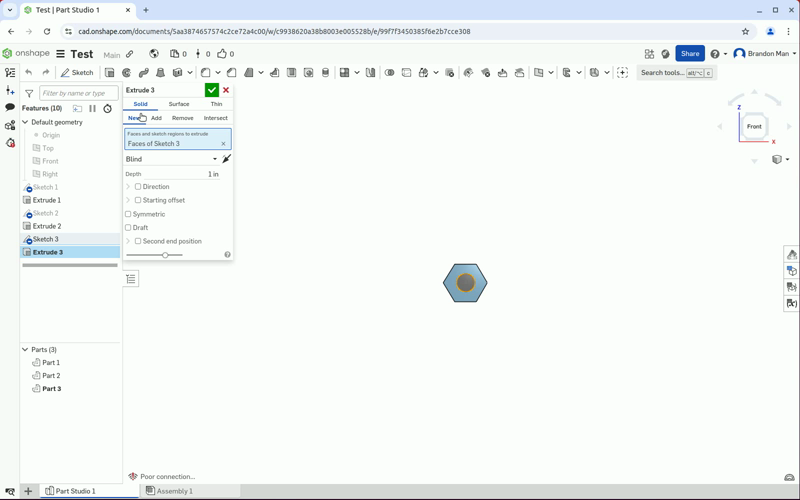
mouse_move(137, 120)
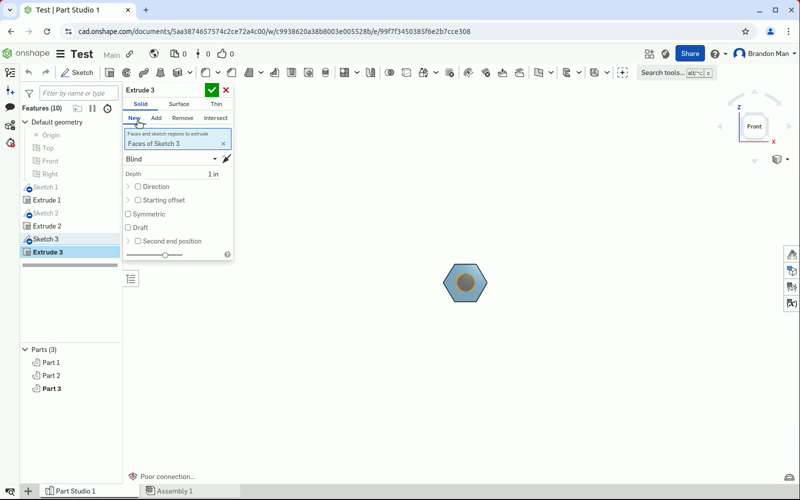
click(137, 120)
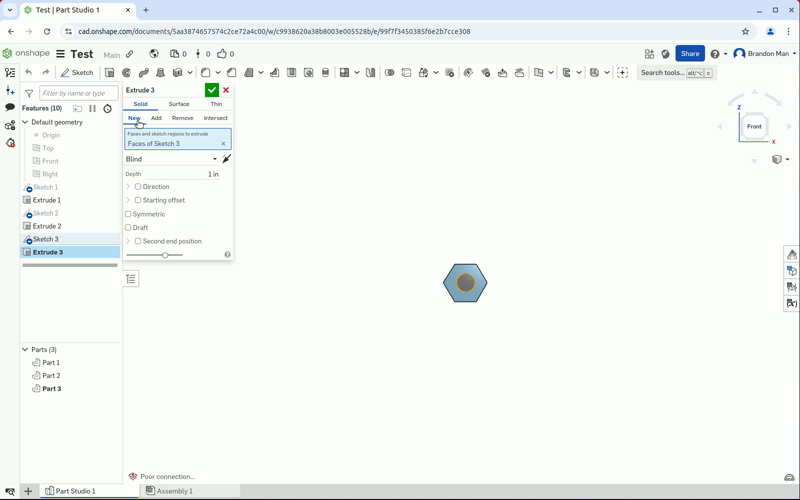
key(tab, 4)
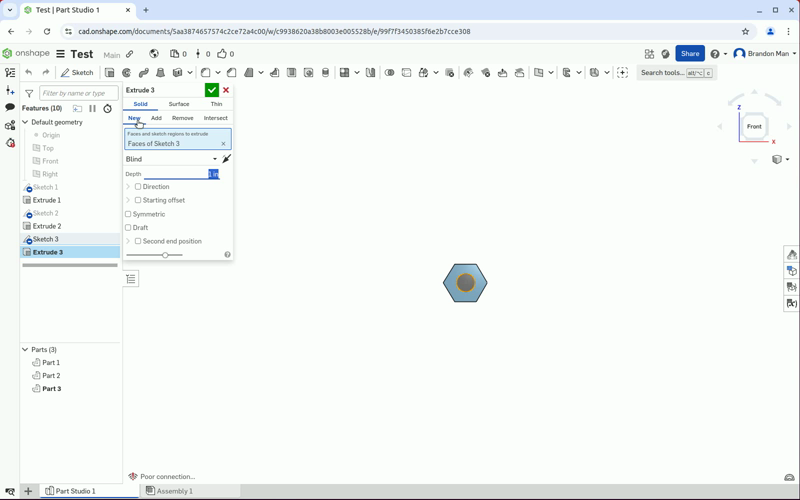
text(-20.701)
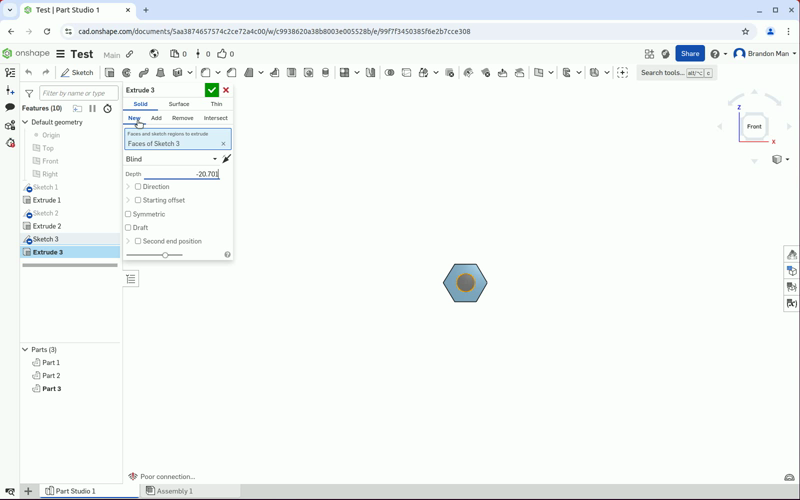
key(enter)
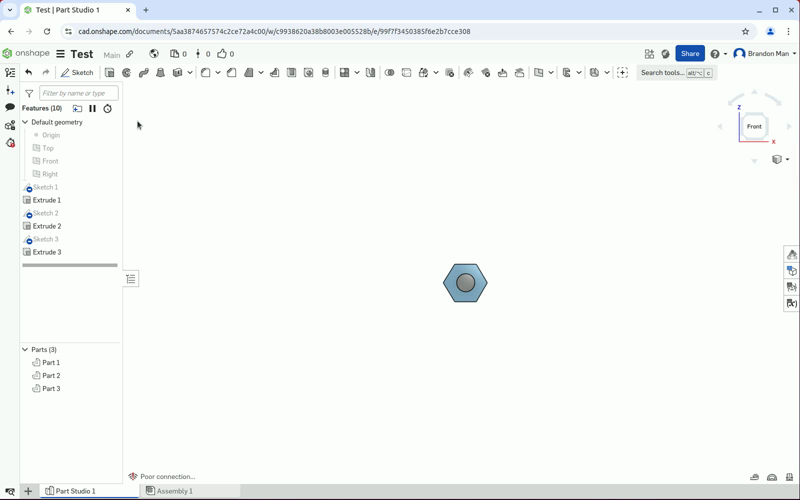
key(shift+h)
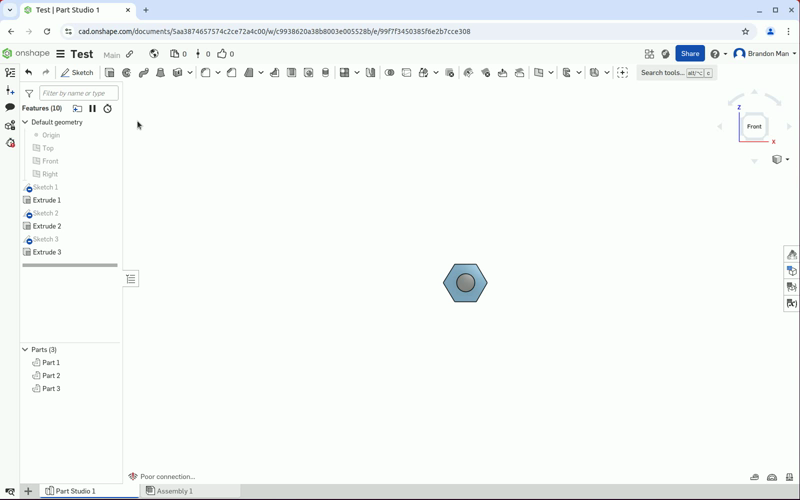
key(shift+h)
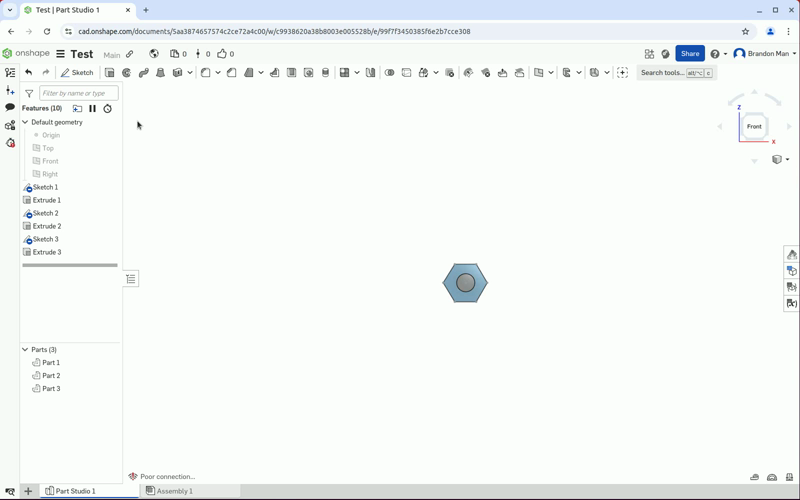
key(shift+7)
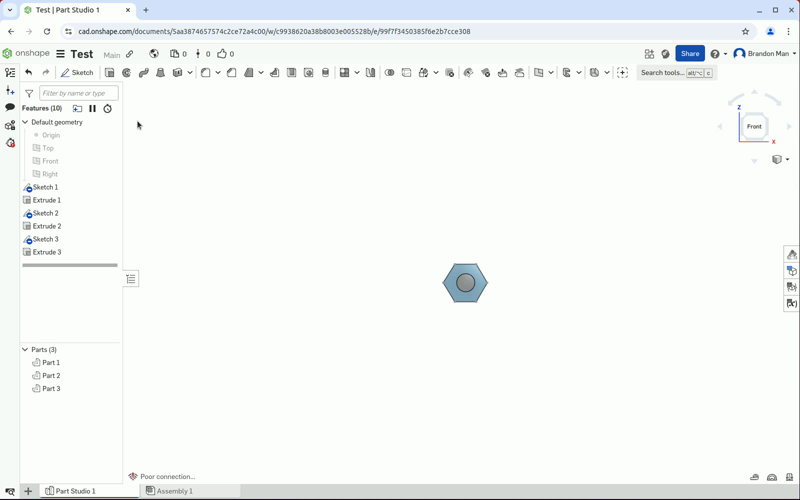
key(left, 2)
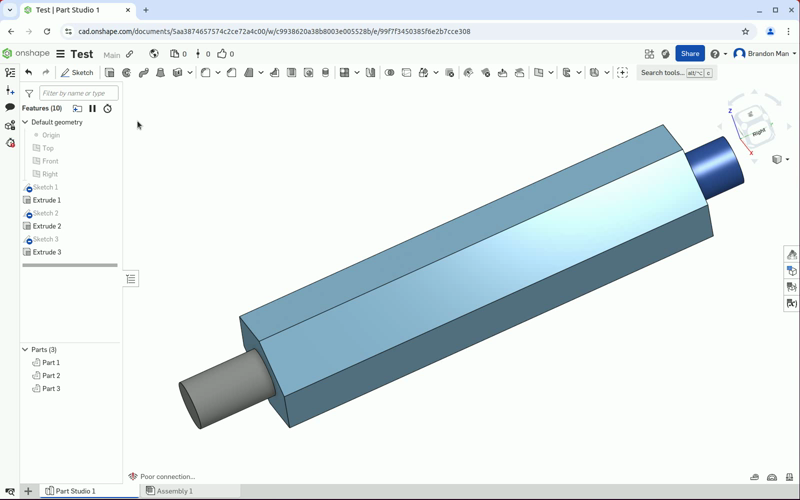
key(down, 2)
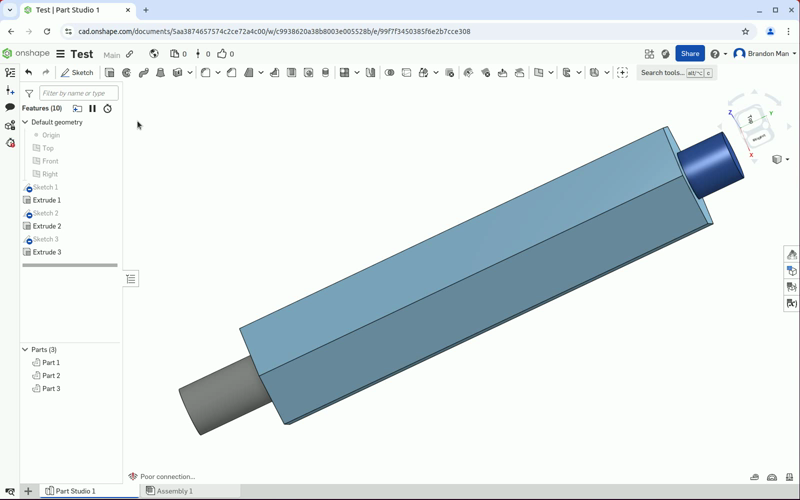
key(up, 2)
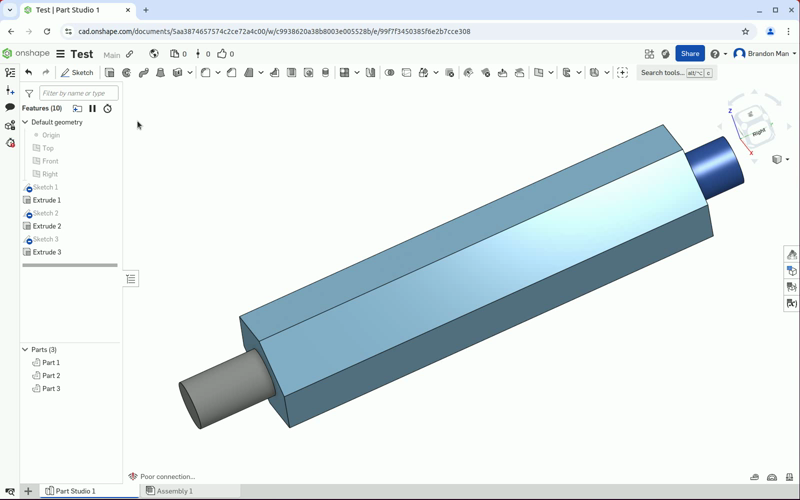
key(right, 2)
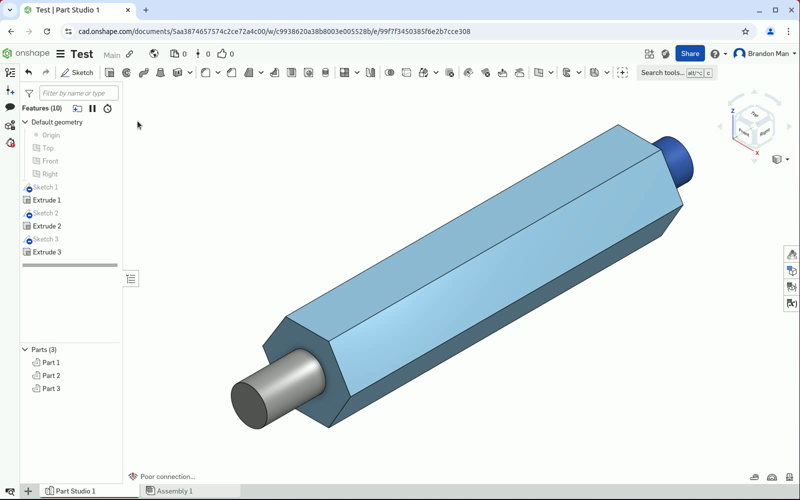
mouse_move(73, 189)
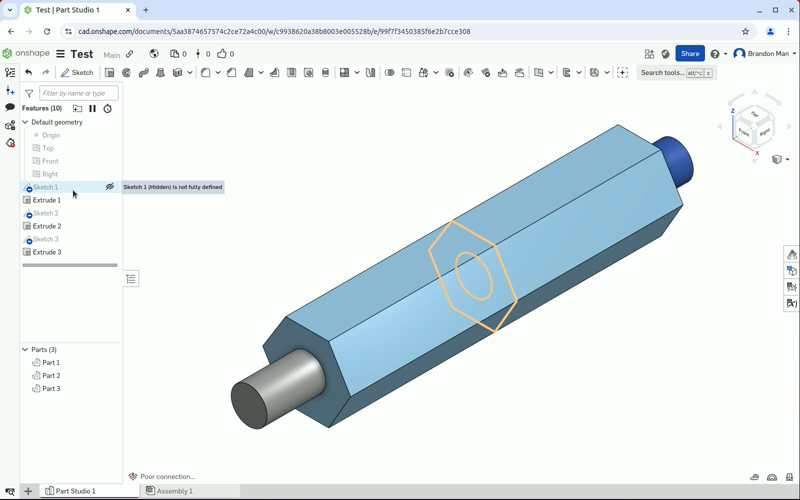
click(73, 189)